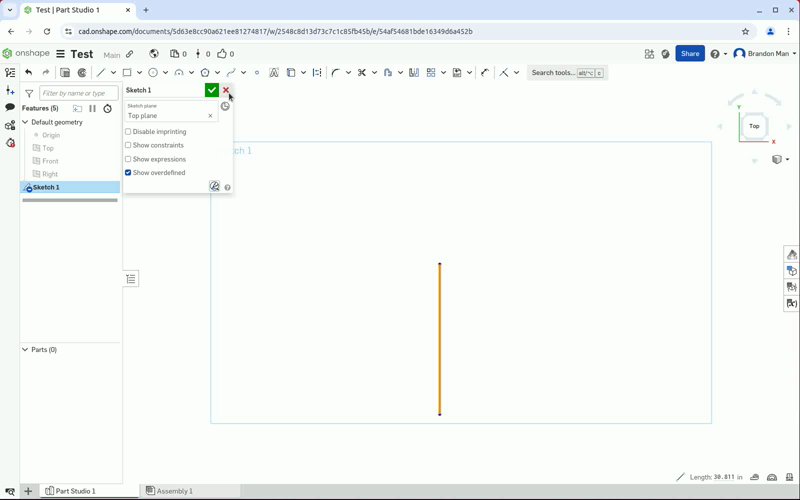
key(shift+h)
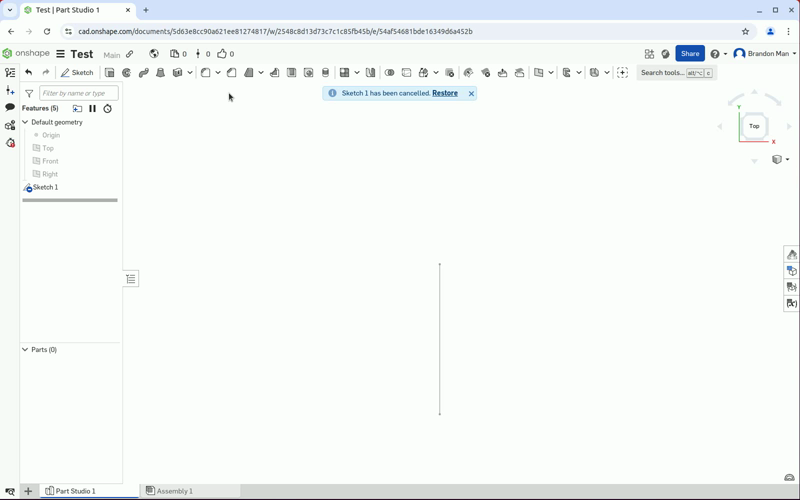
mouse_move(73, 352)
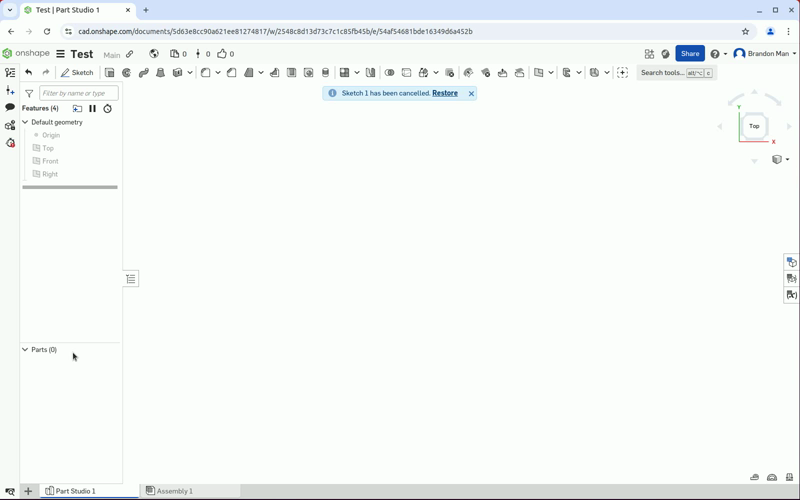
key(y)
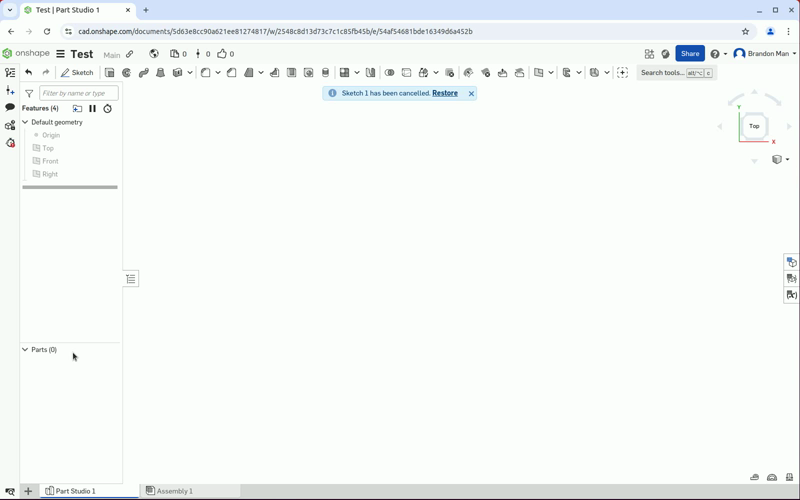
key(shift+p)
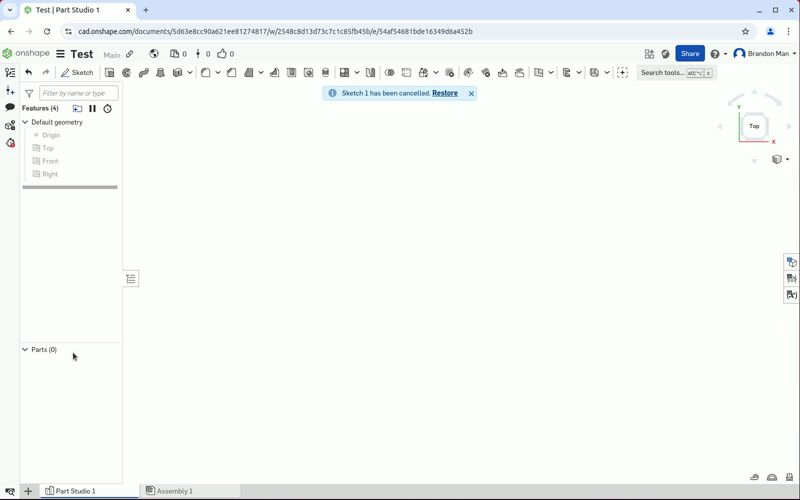
key(space)
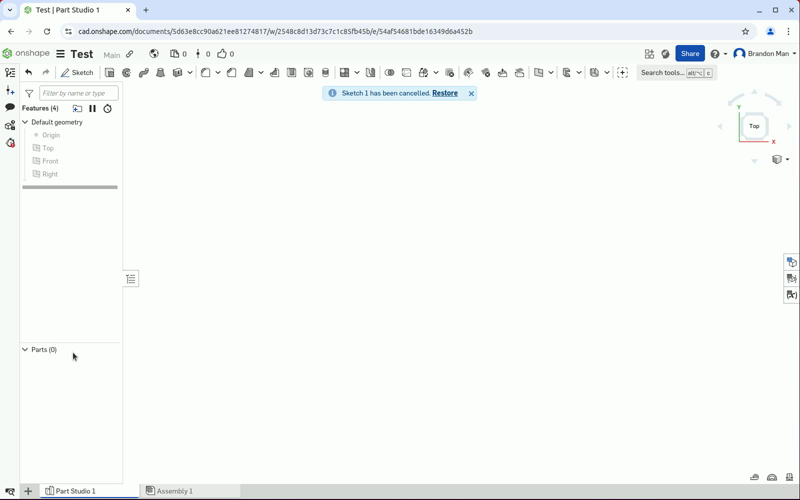
key_down(shift)
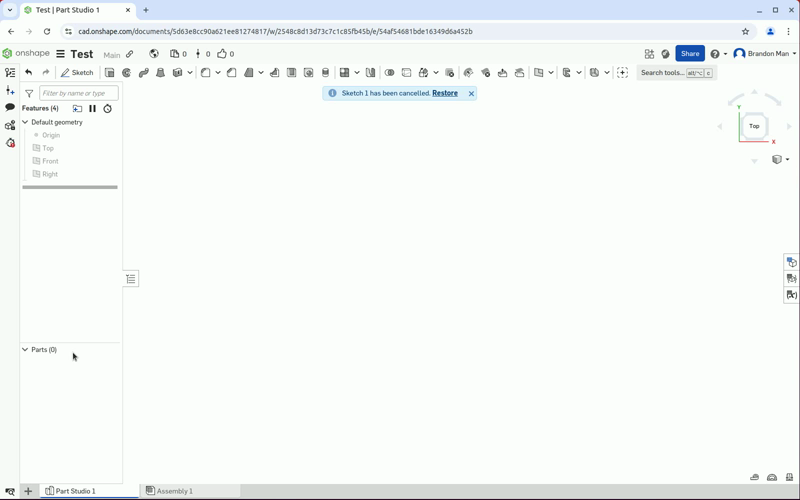
key(up)
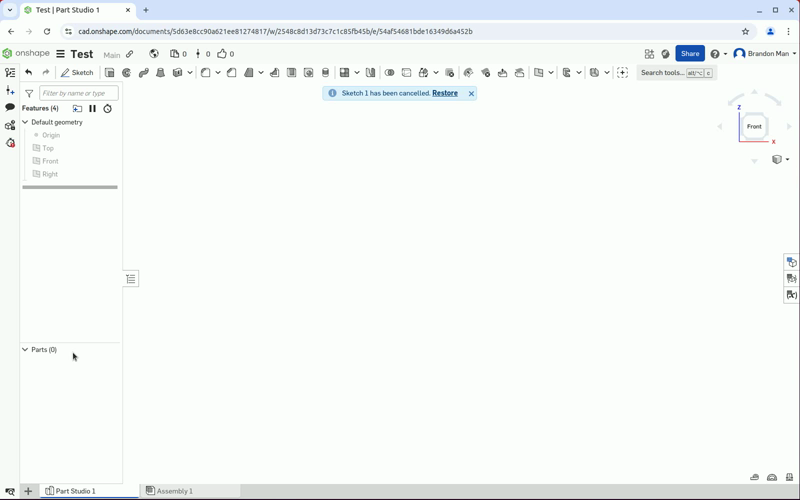
key_up(shift)
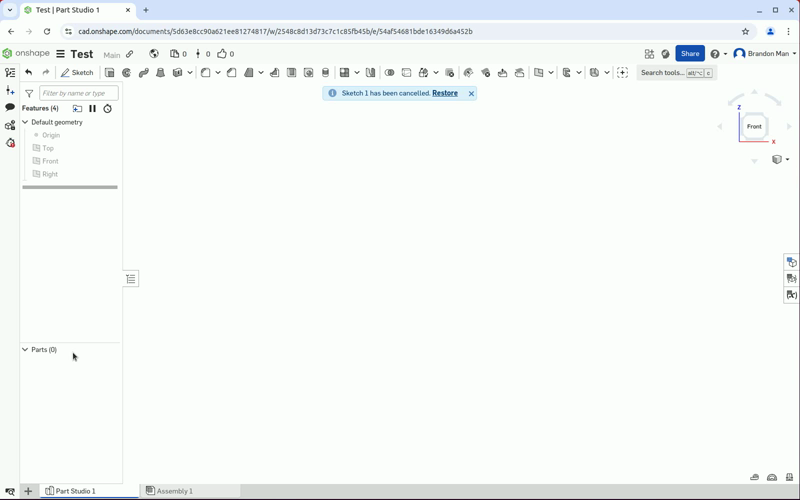
mouse_move(73, 352)
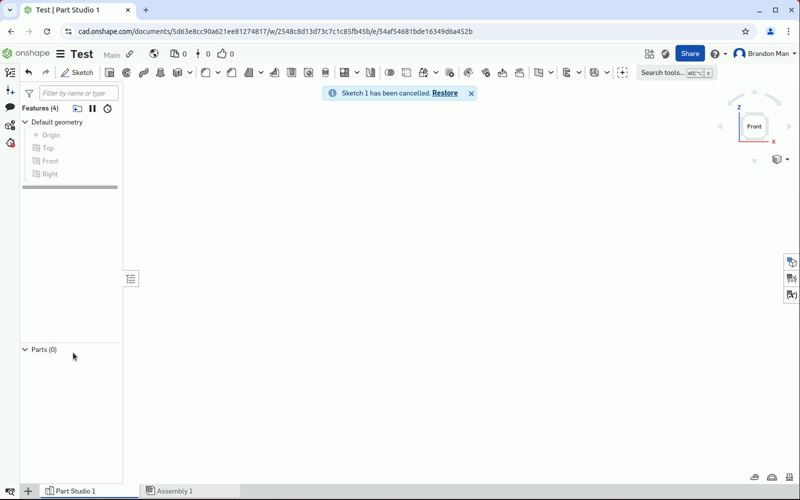
key(shift+y)
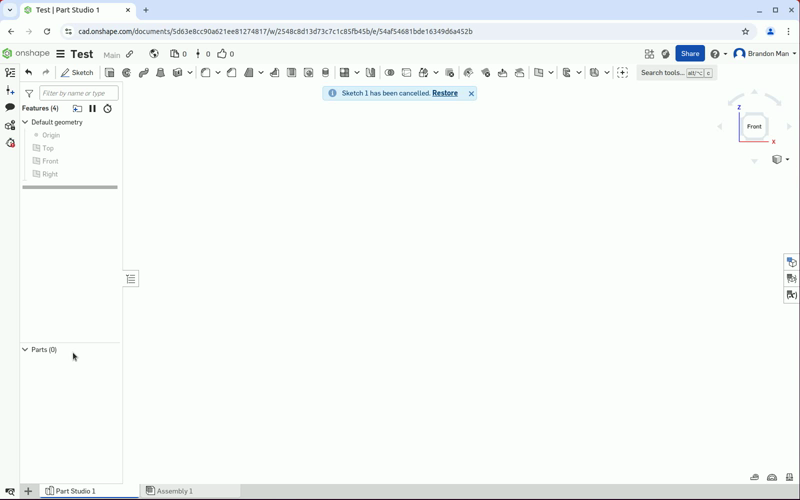
key(shift+s)
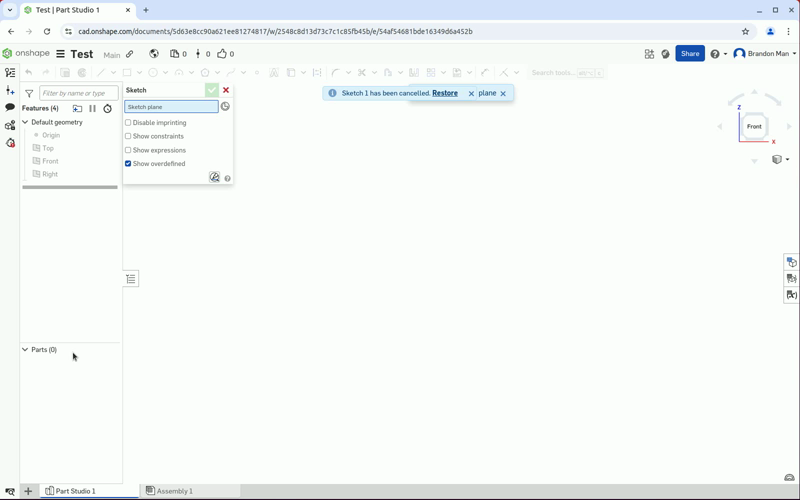
mouse_move(73, 163)
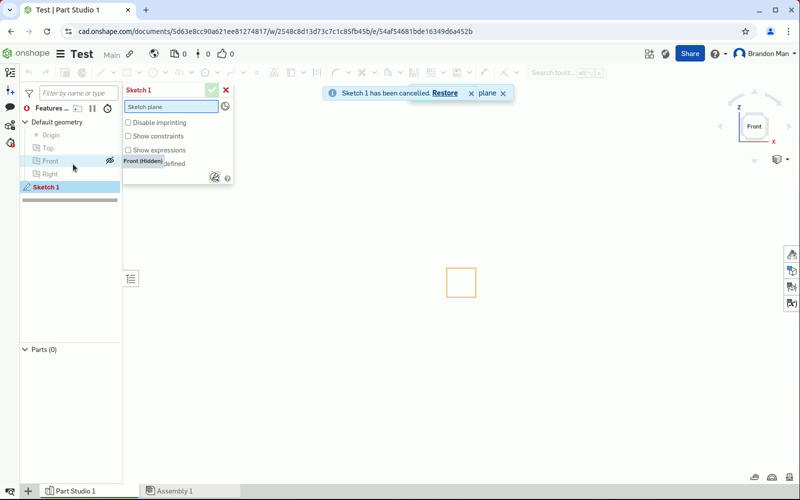
click(73, 163)
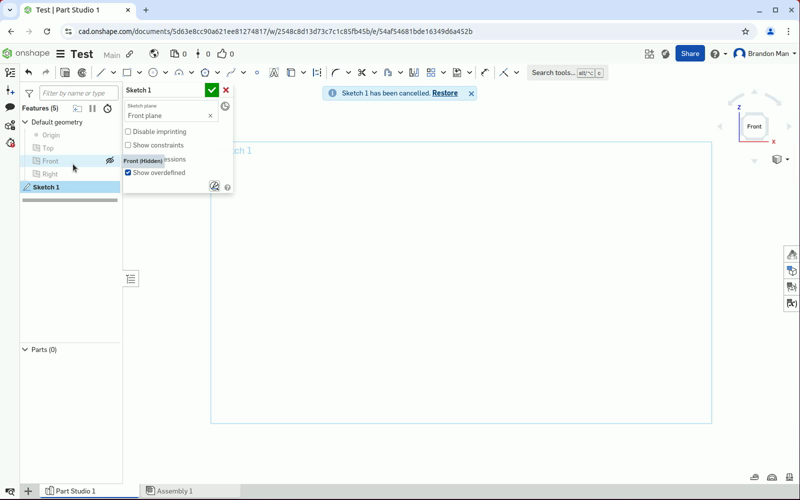
mouse_move(73, 352)
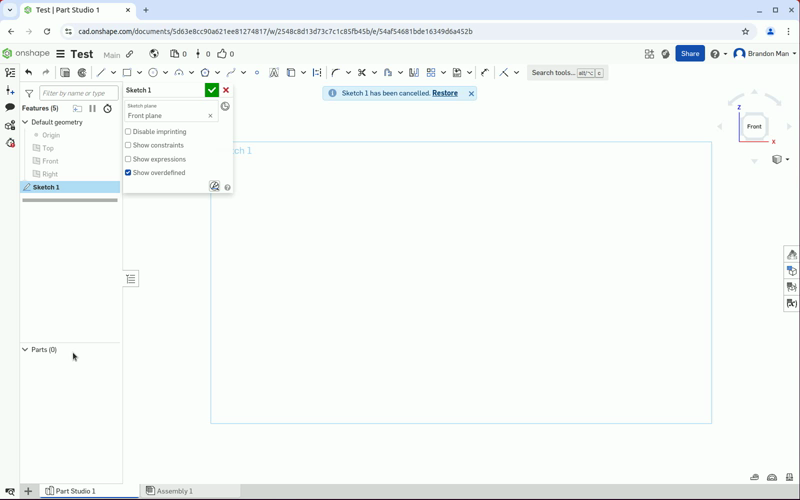
key(y)
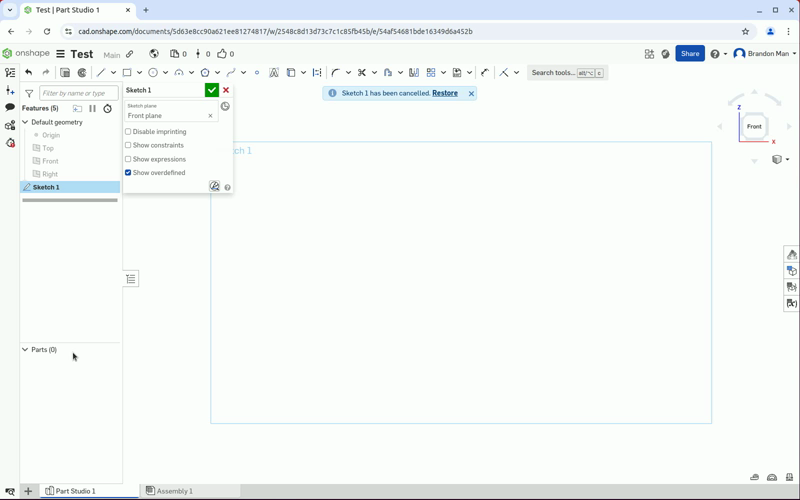
key(c)
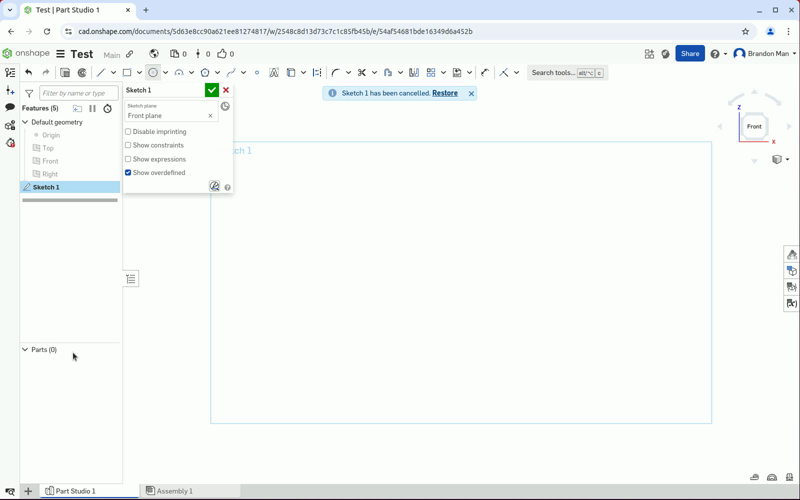
key_down(shift)
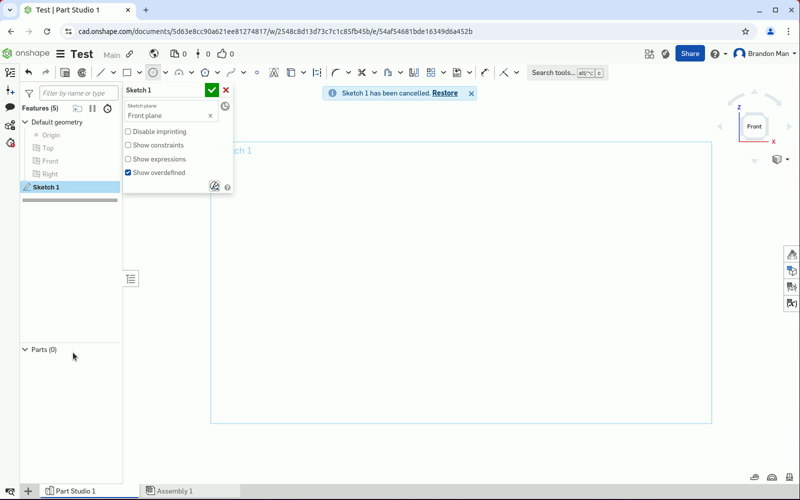
mouse_move(364, 244)
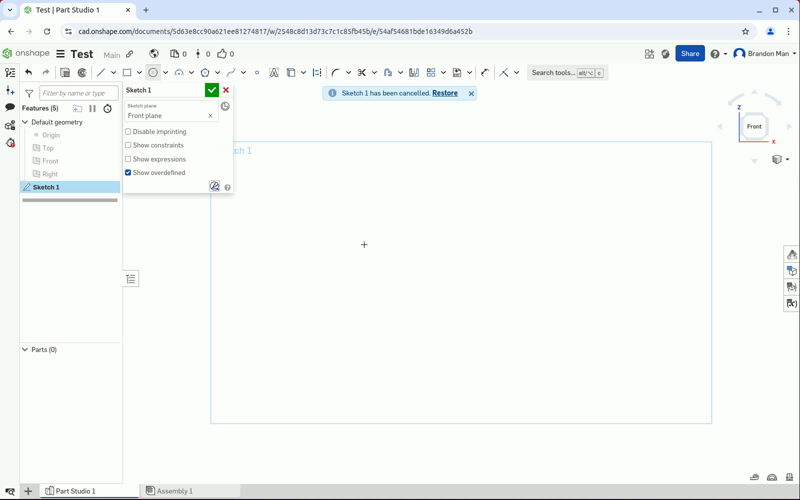
click(364, 244)
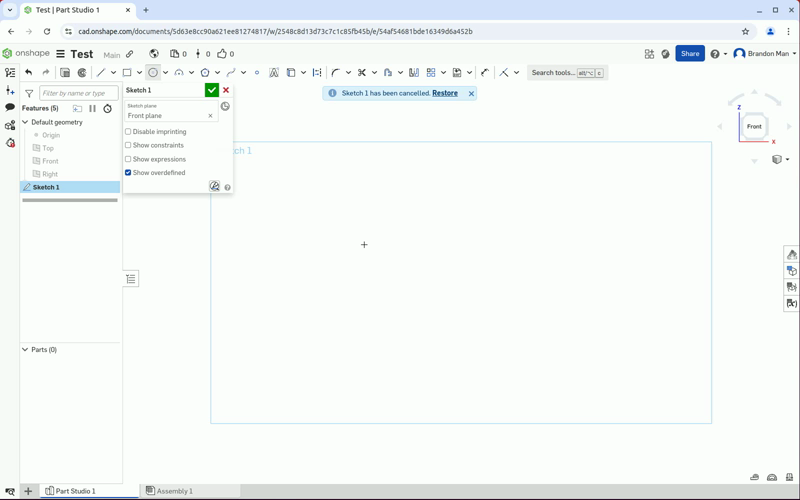
key_up(shift)
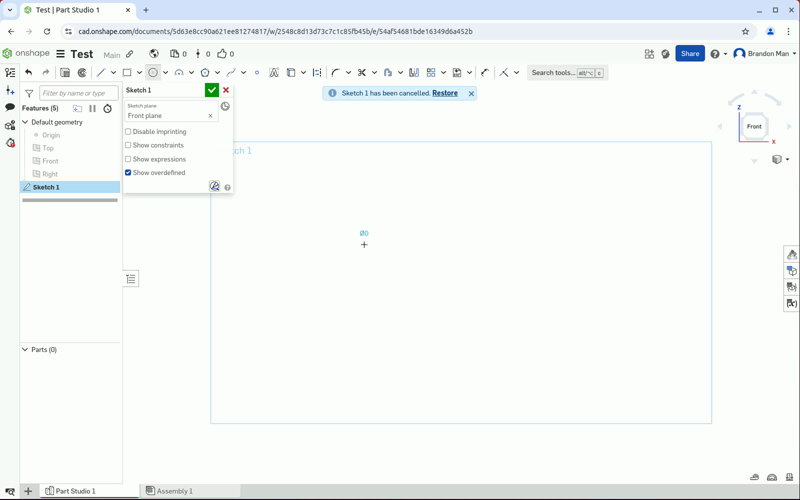
mouse_move(380, 244)
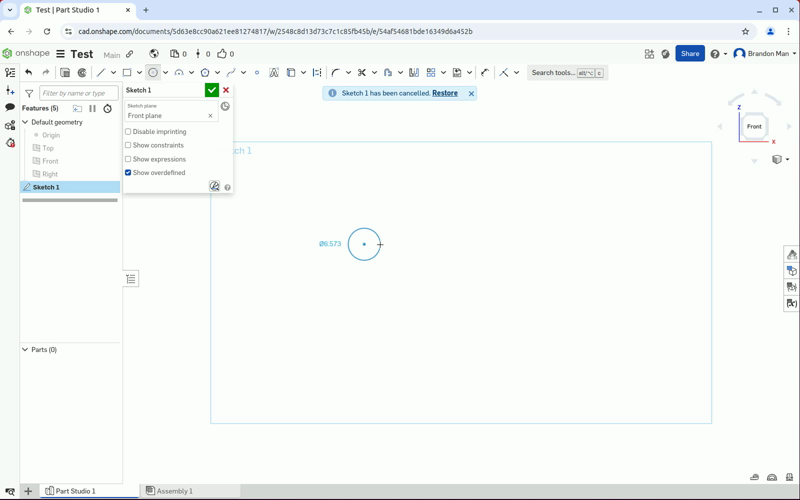
click(380, 244)
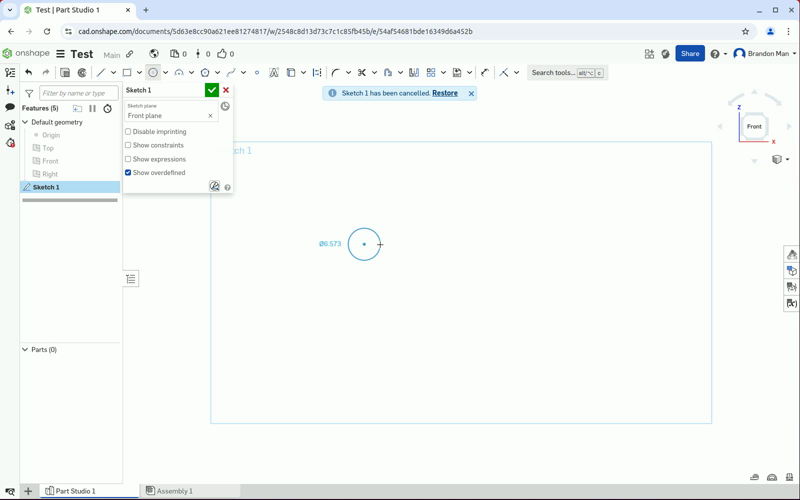
key(esc)
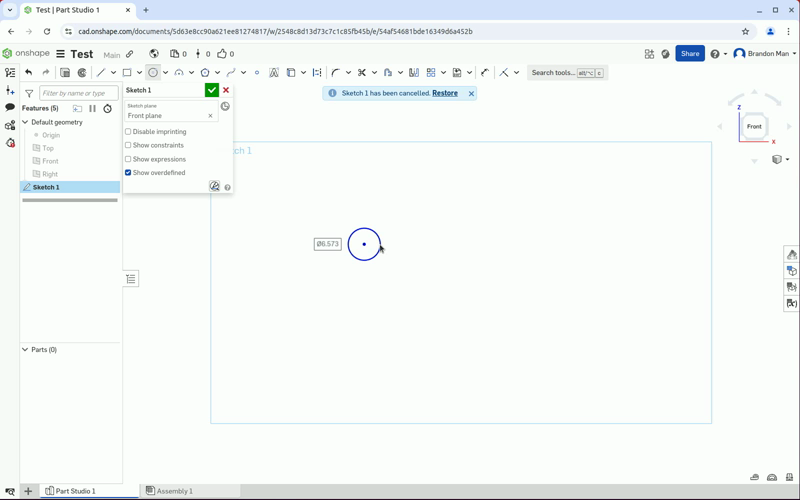
mouse_move(365, 252)
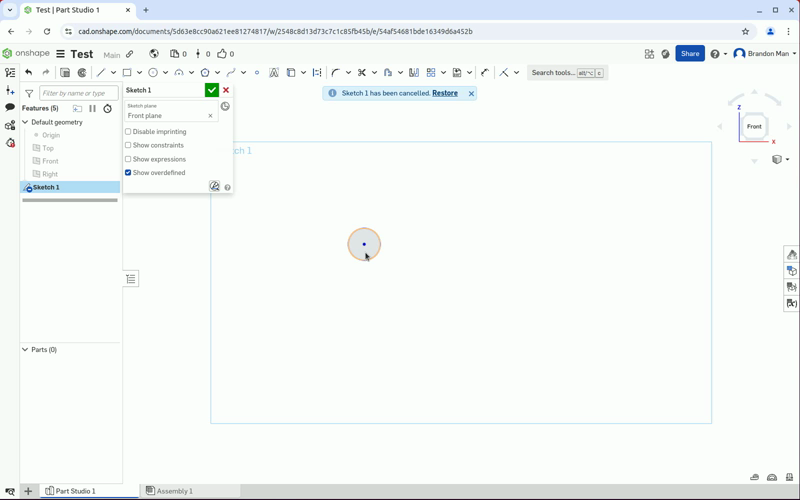
scroll(6)
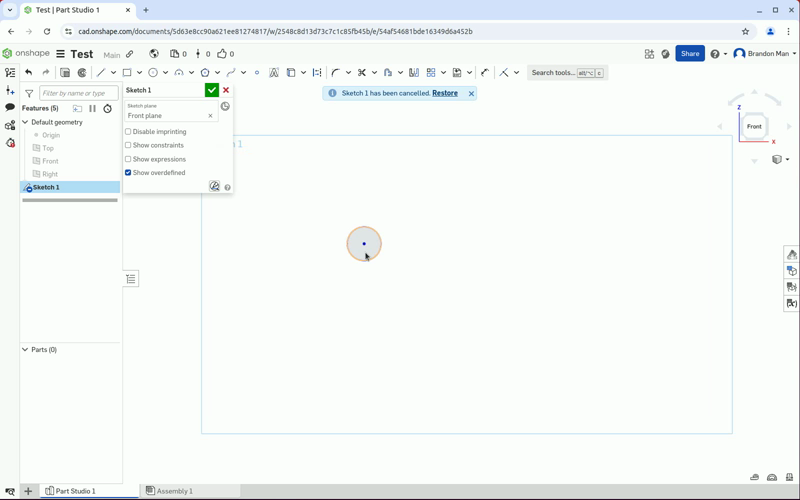
scroll(6)
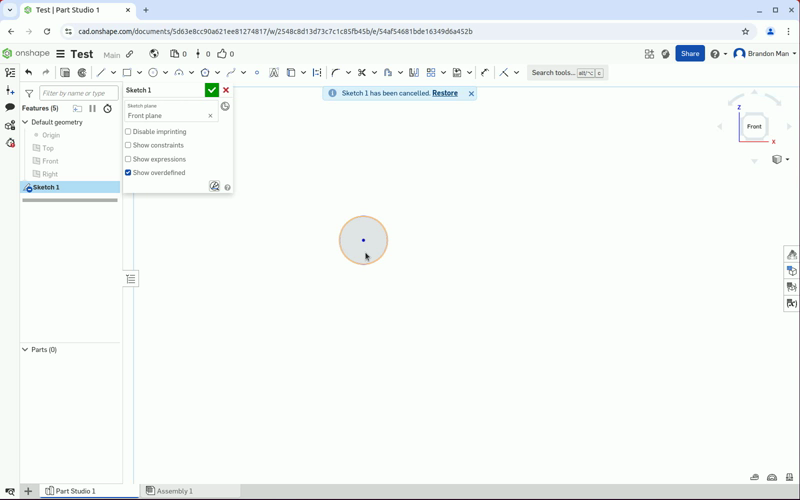
scroll(6)
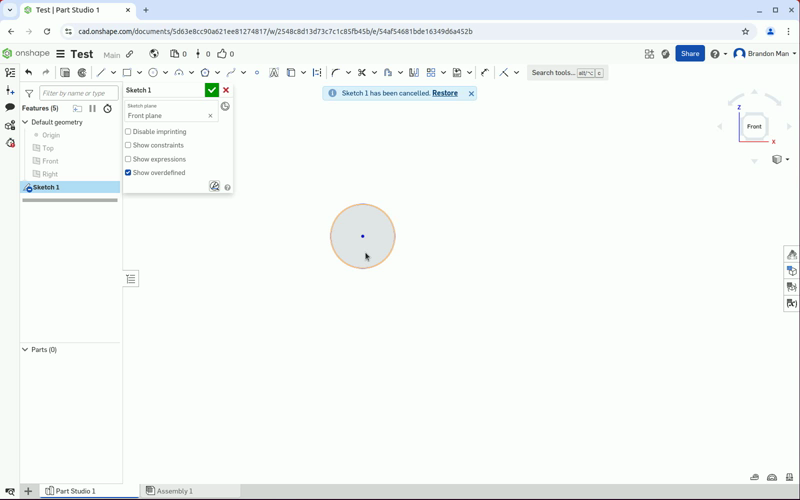
scroll(6)
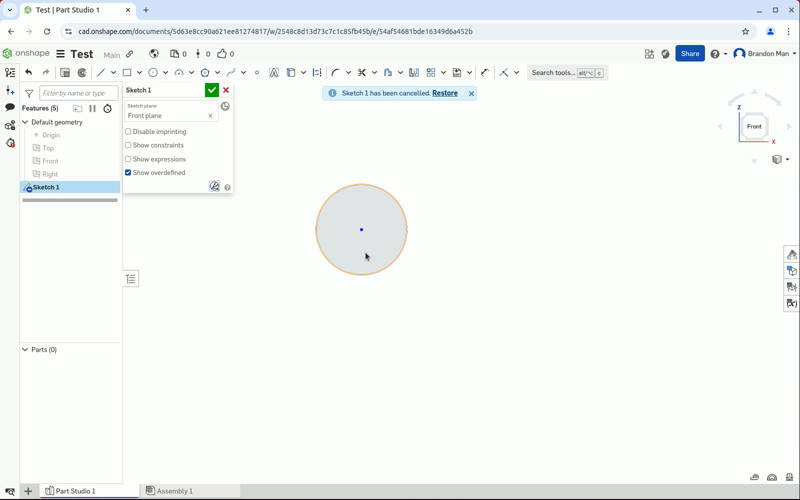
scroll(6)
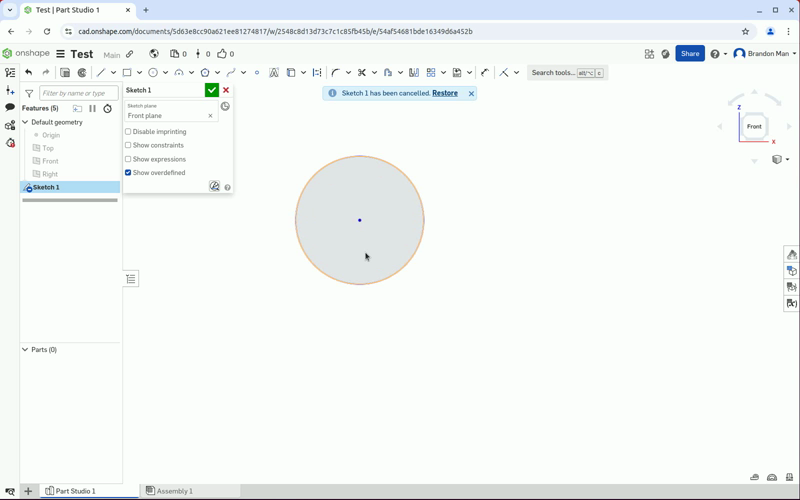
scroll(6)
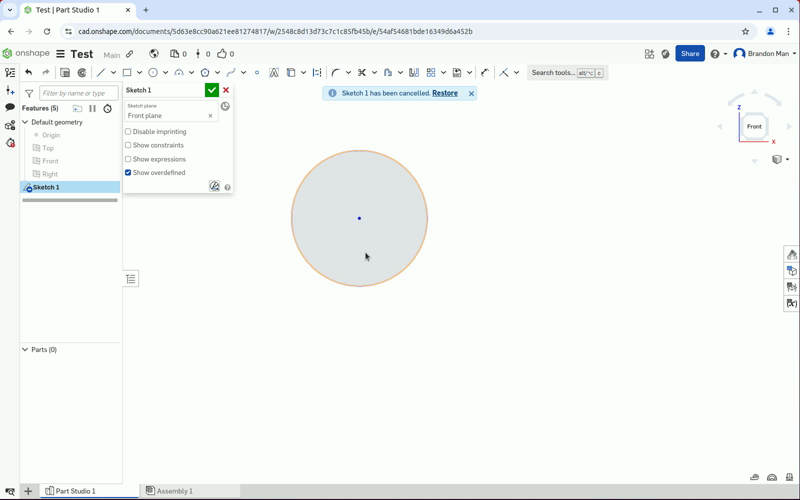
scroll(6)
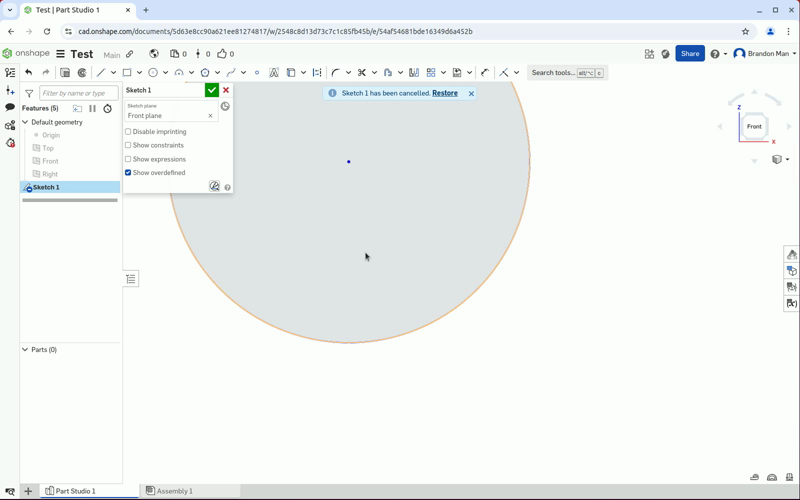
click(365, 252)
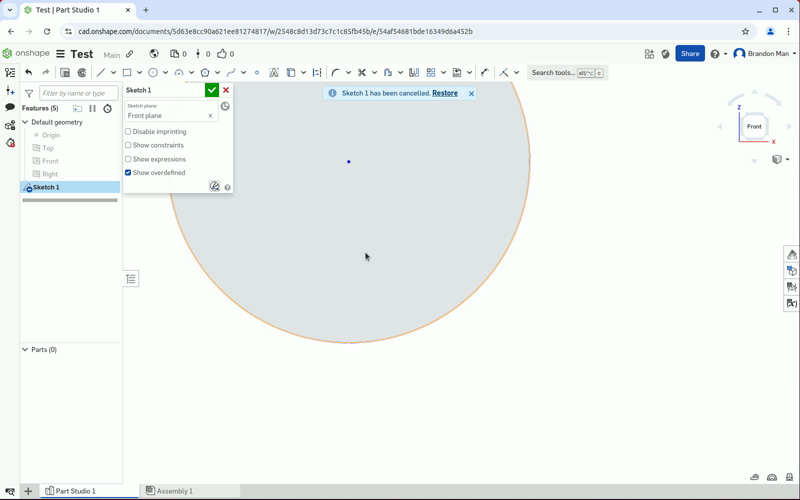
scroll(-6)
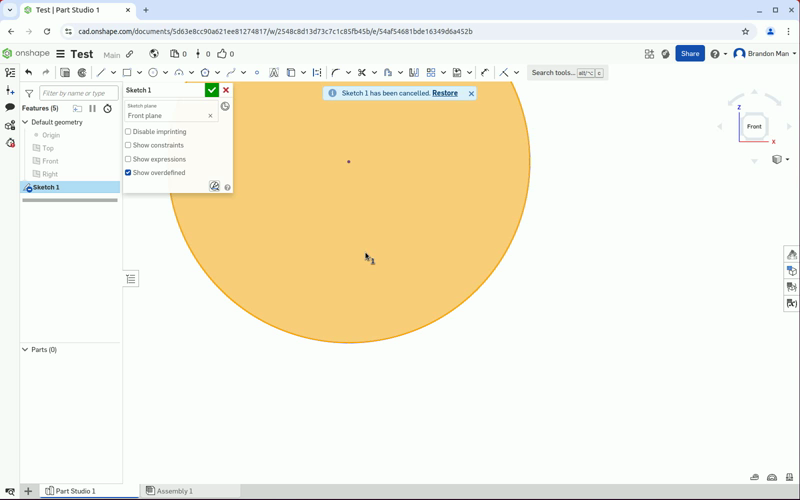
scroll(-6)
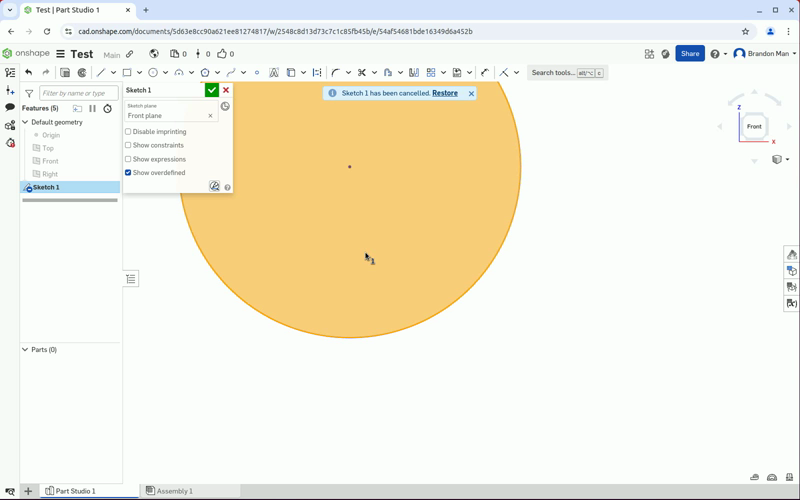
scroll(-6)
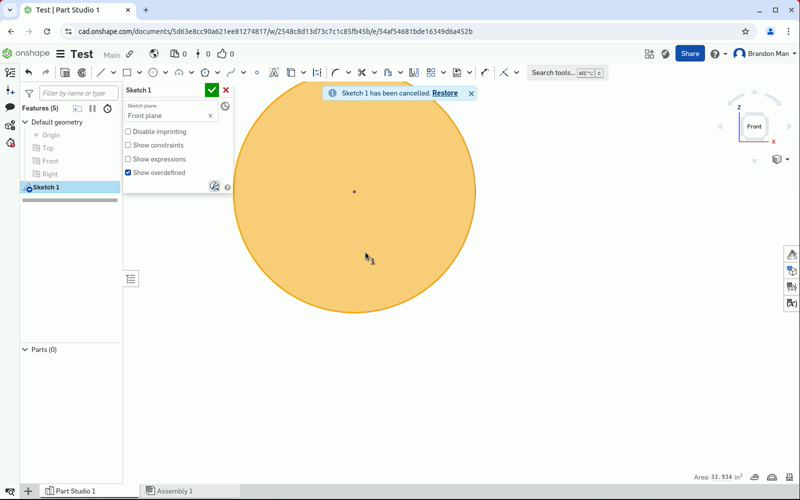
scroll(-6)
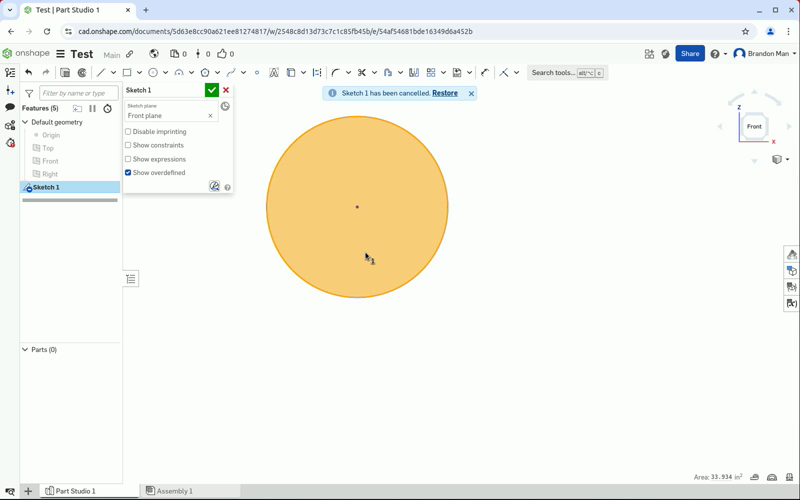
scroll(-6)
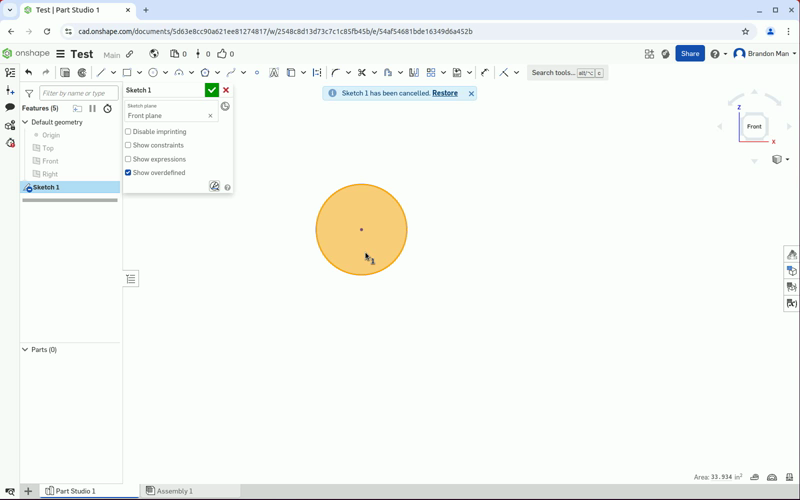
scroll(-6)
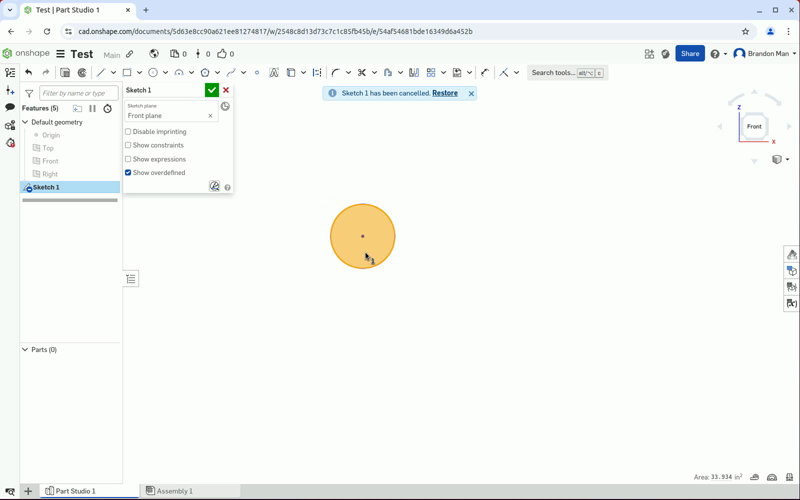
scroll(-6)
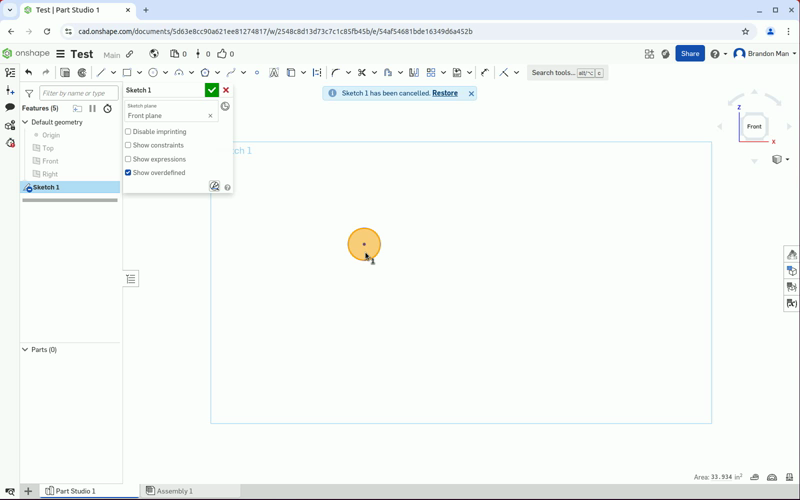
mouse_move(73, 352)
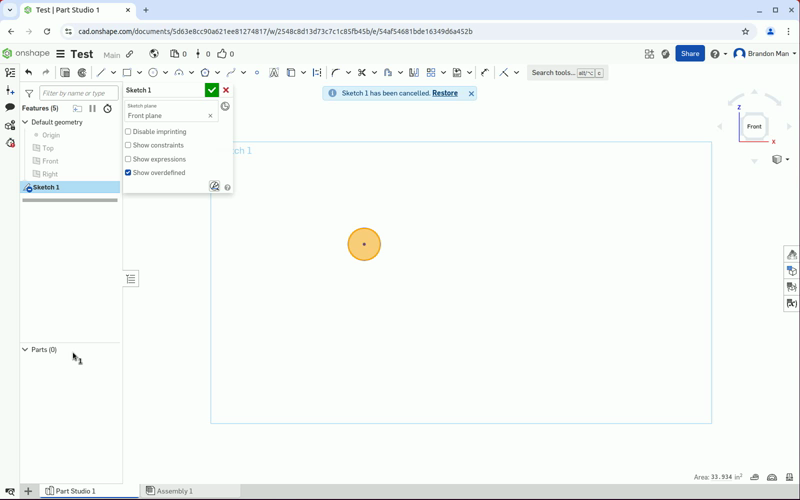
key(shift+y)
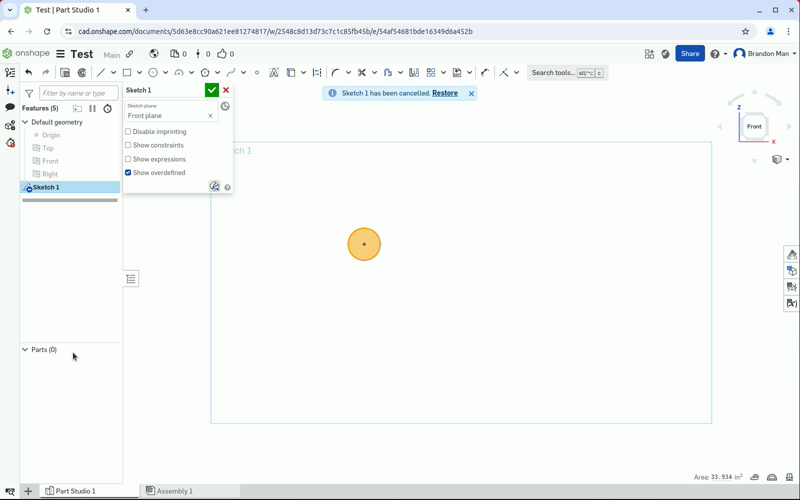
key(shift+e)
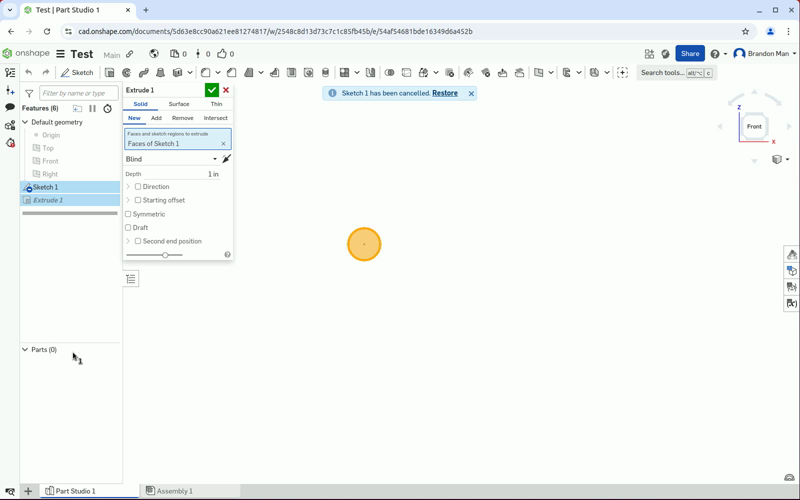
mouse_move(143, 106)
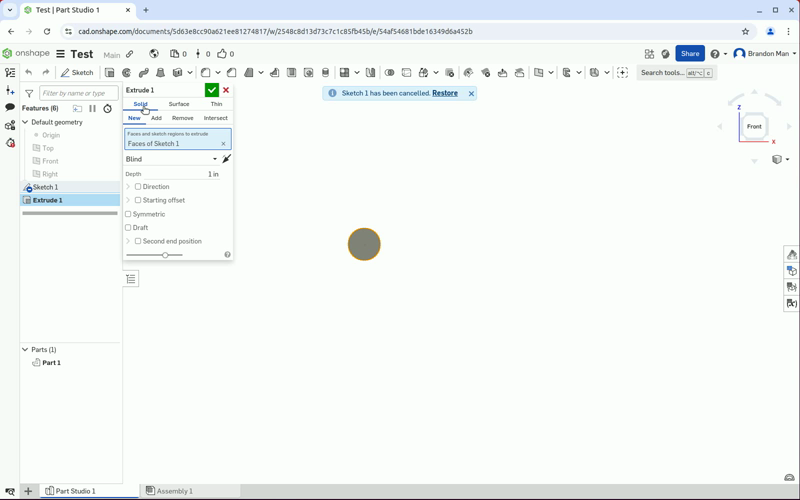
click(143, 106)
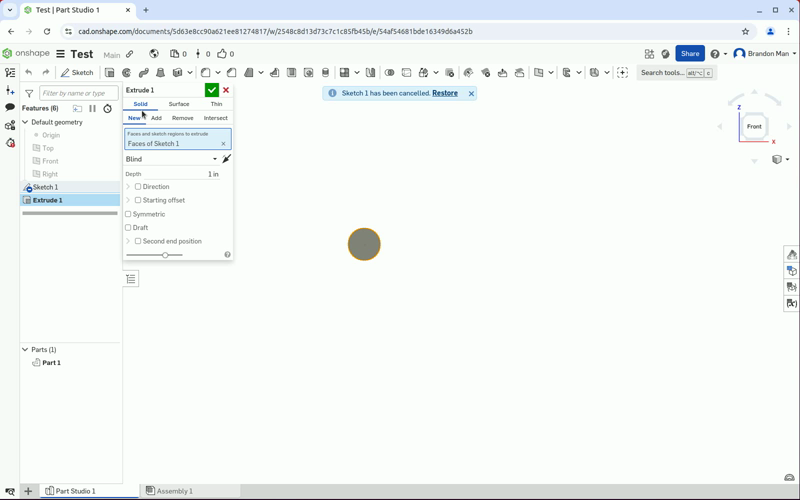
mouse_move(137, 120)
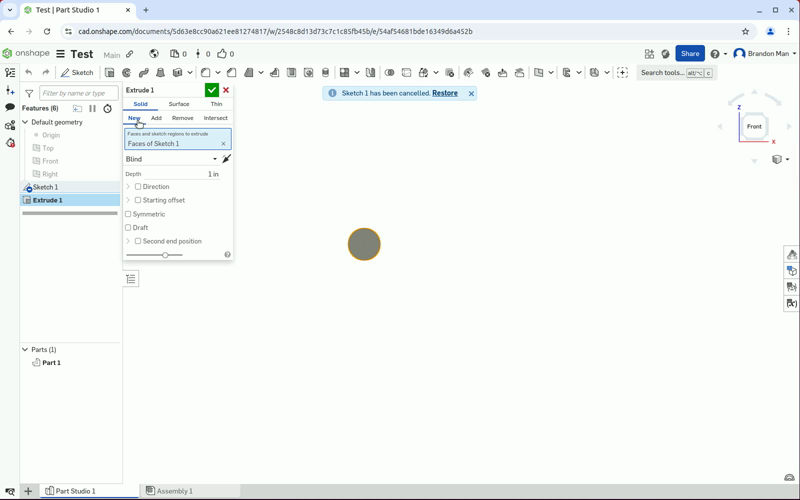
click(137, 120)
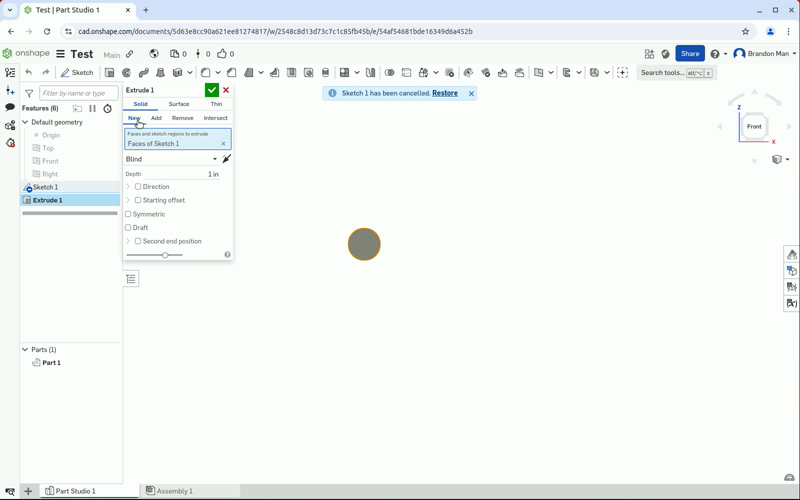
key(tab, 4)
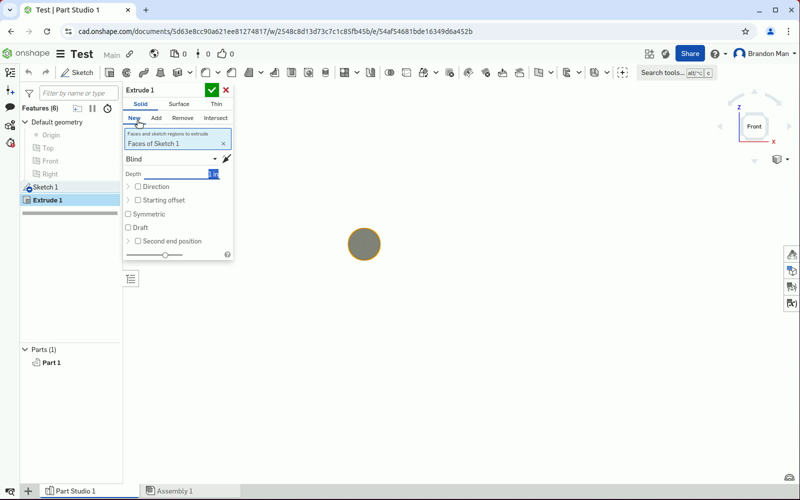
text(6.258)
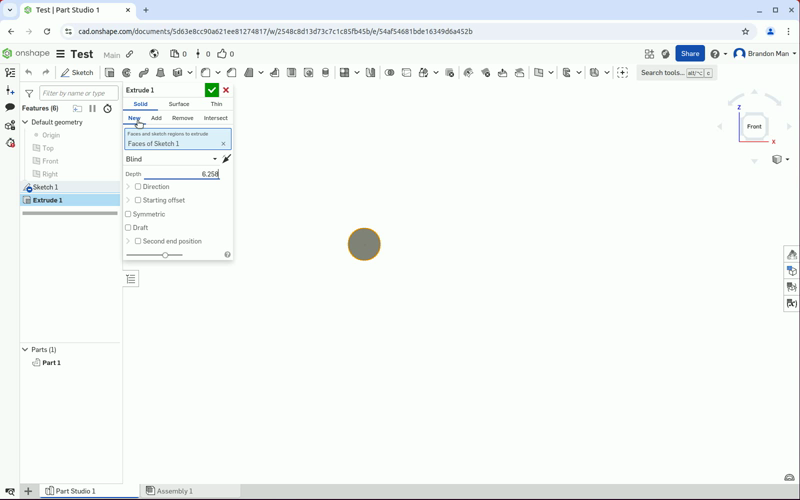
key(enter)
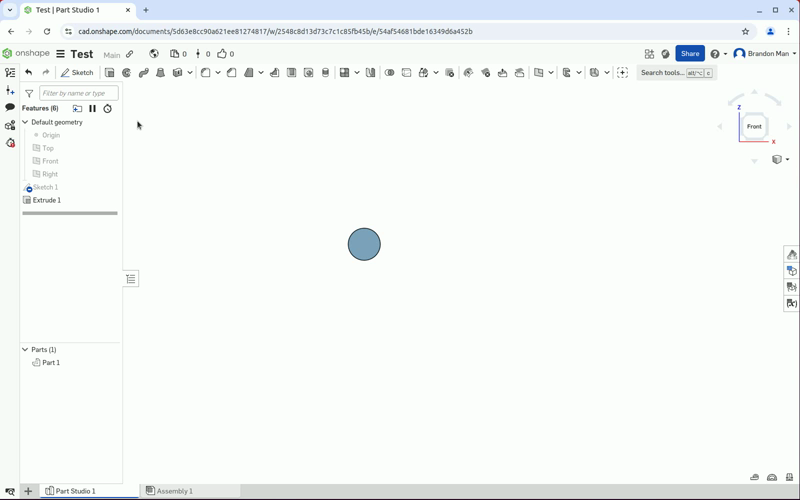
key(shift+h)
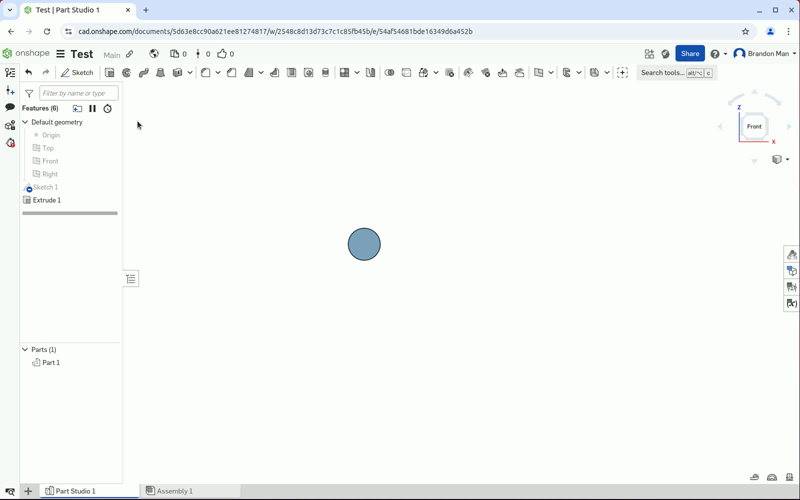
key(shift+h)
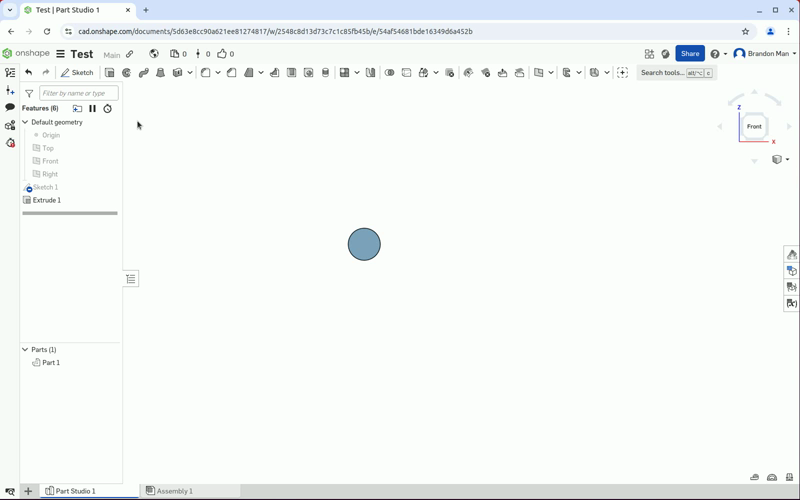
mouse_move(73, 189)
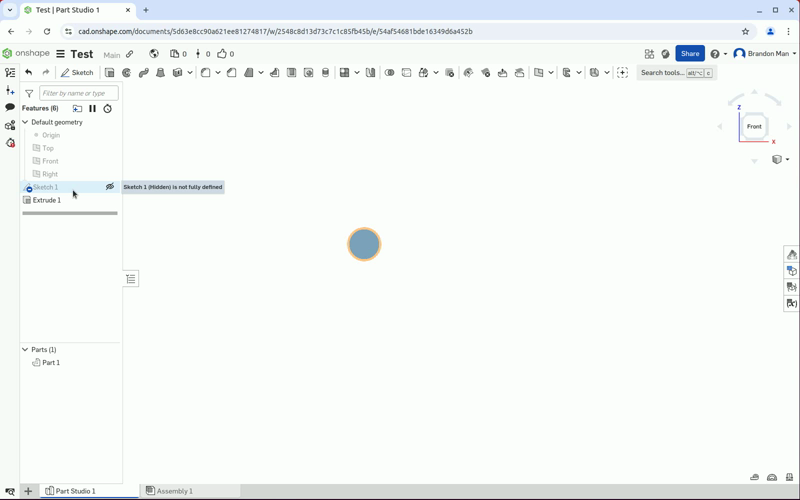
click(73, 189)
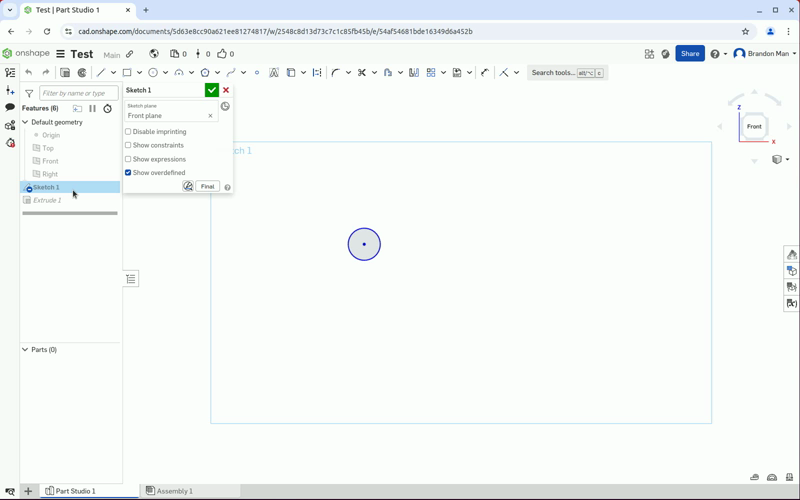
mouse_move(229, 92)
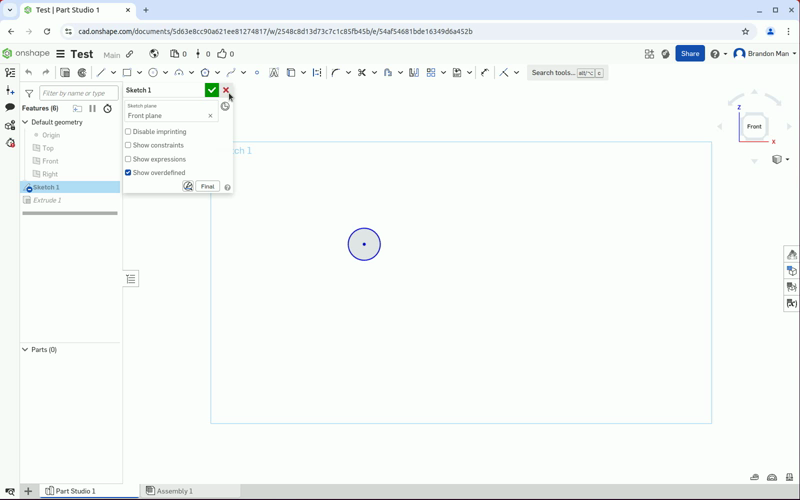
click(229, 92)
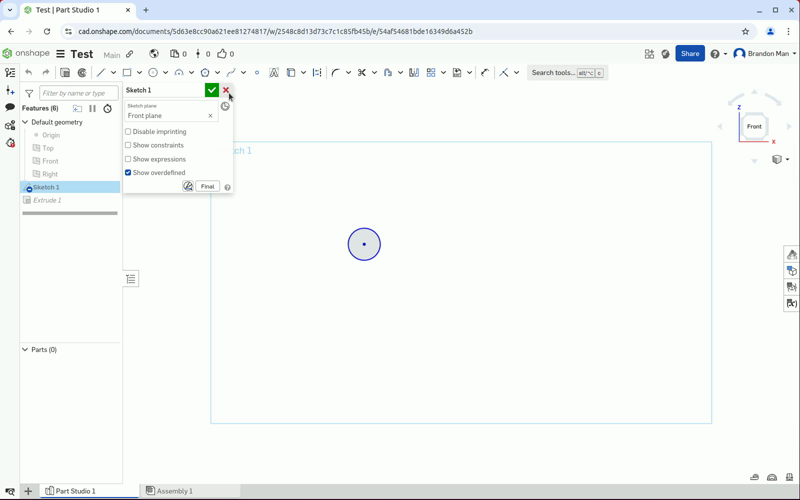
key(shift+s)
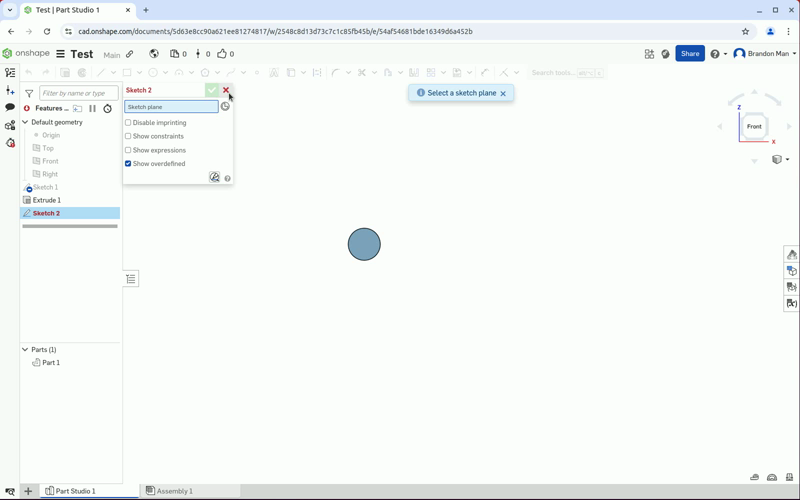
mouse_move(73, 163)
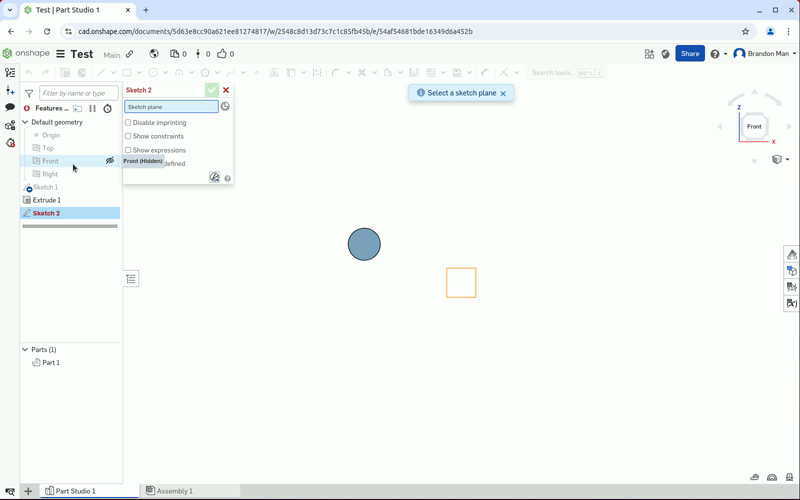
click(73, 163)
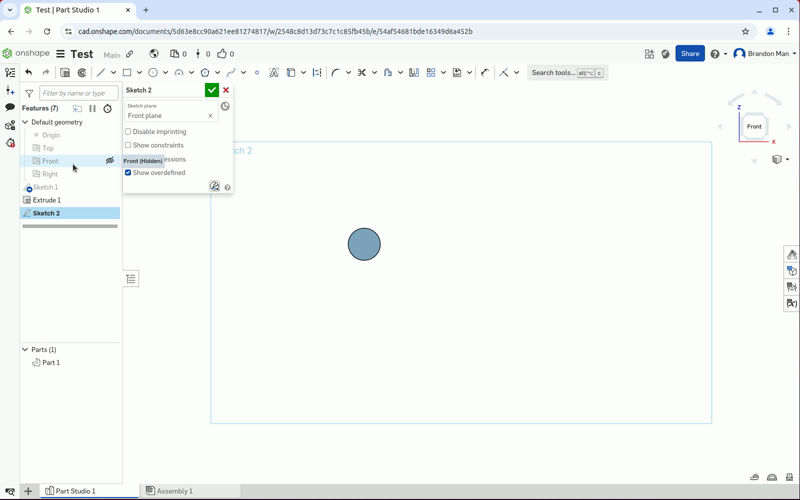
mouse_move(73, 352)
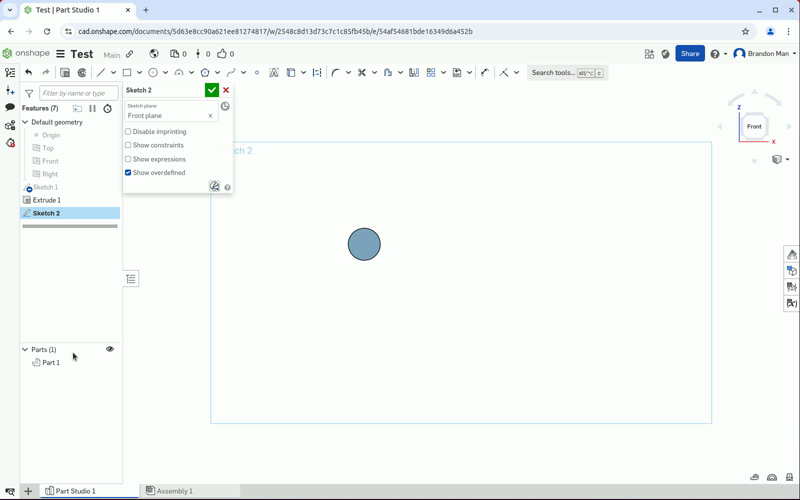
key(y)
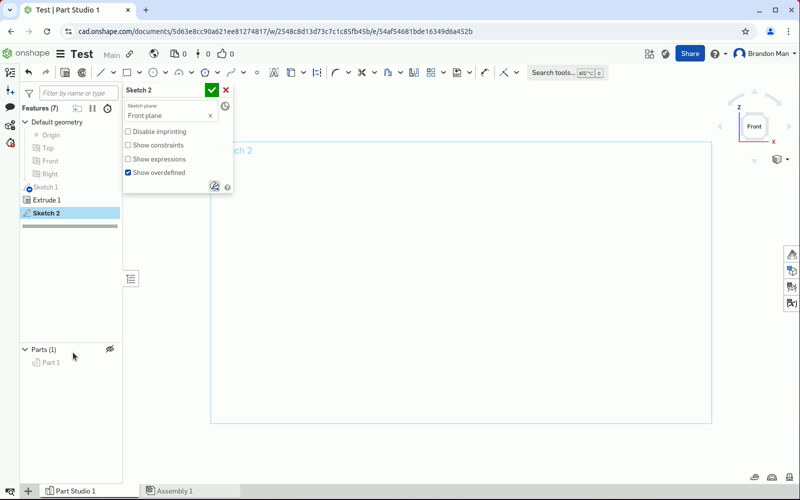
key(c)
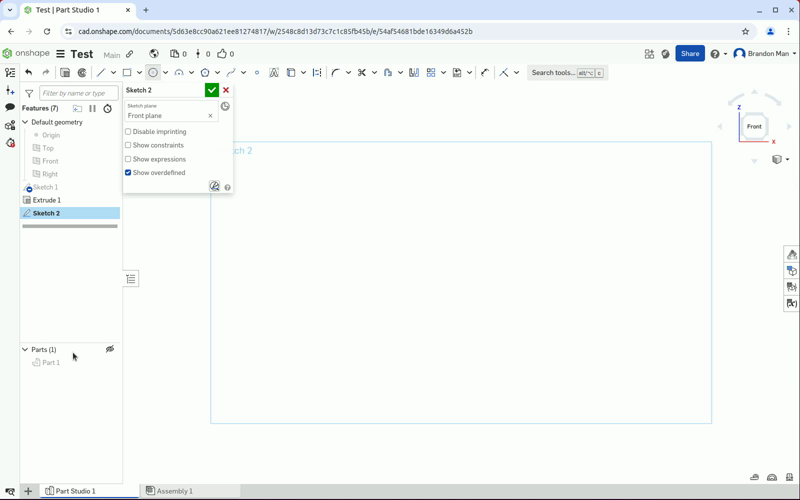
key_down(shift)
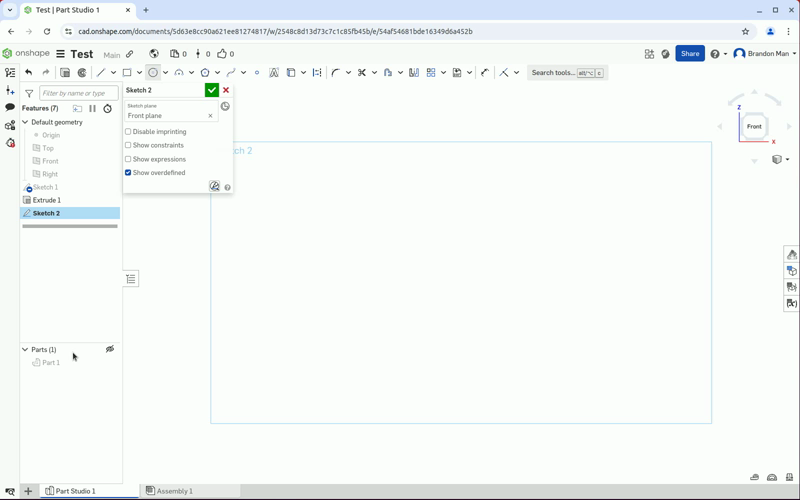
mouse_move(531, 282)
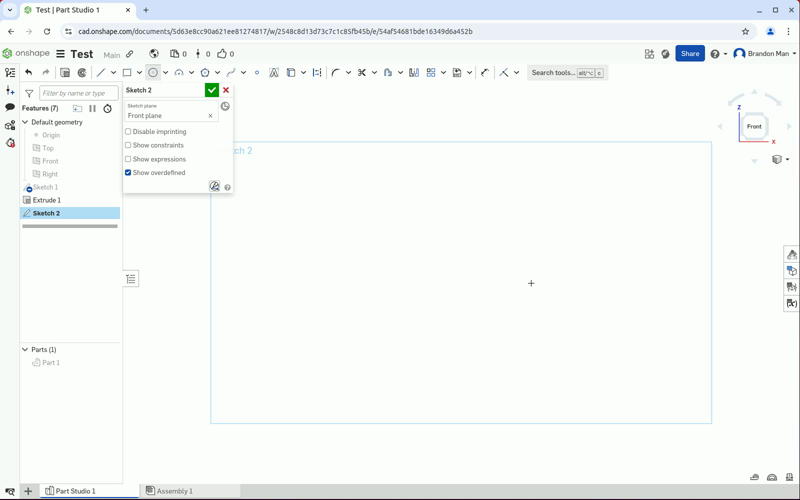
click(531, 282)
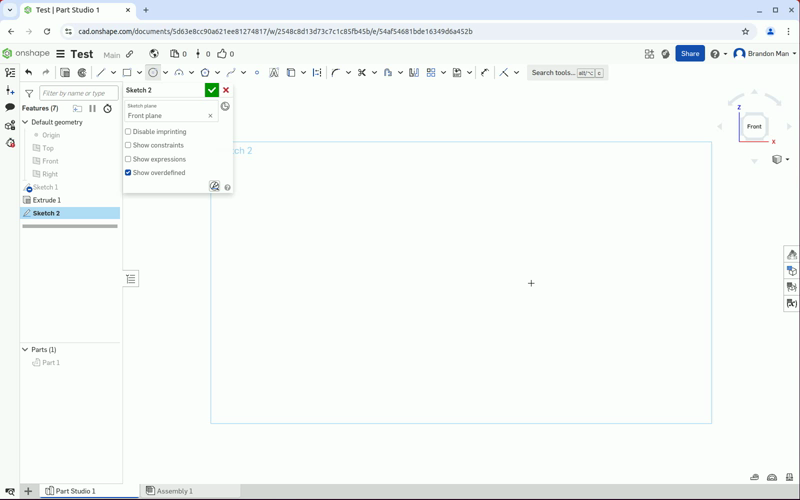
key_up(shift)
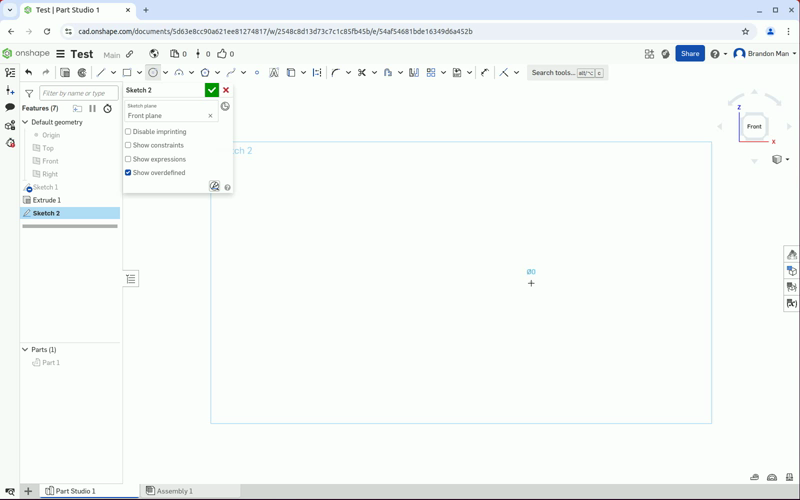
mouse_move(552, 282)
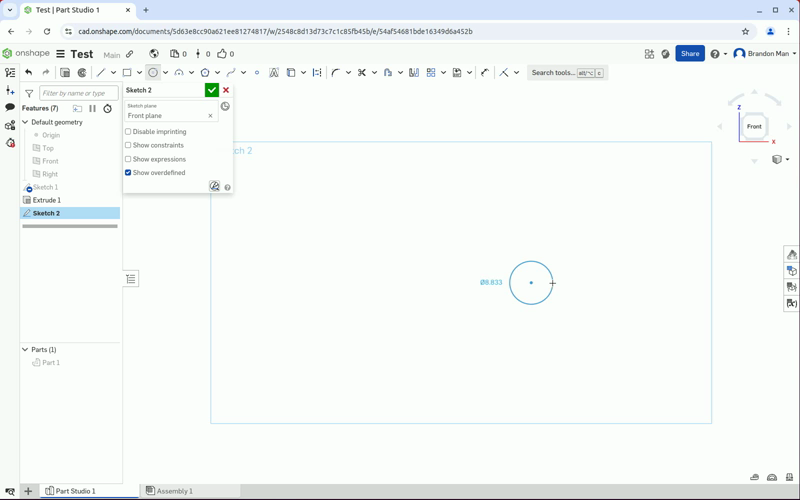
click(552, 282)
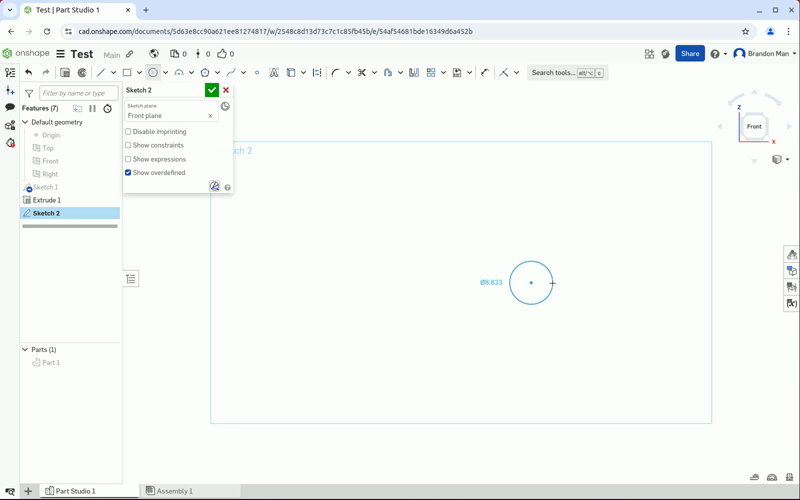
key(esc)
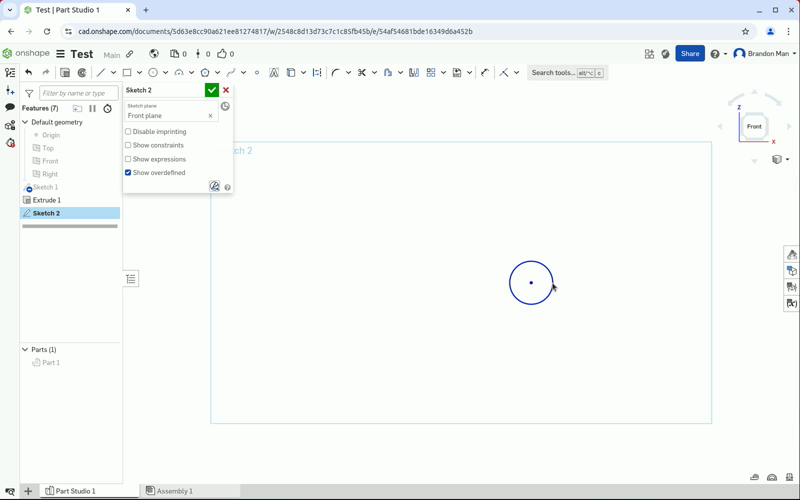
mouse_move(519, 273)
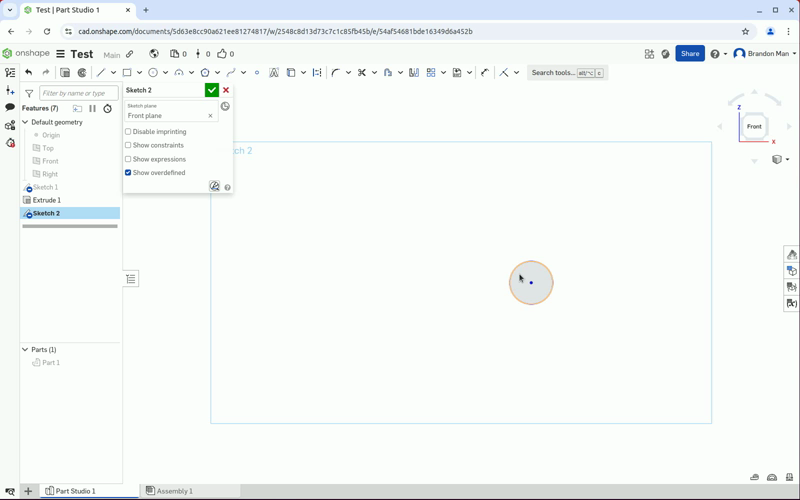
scroll(6)
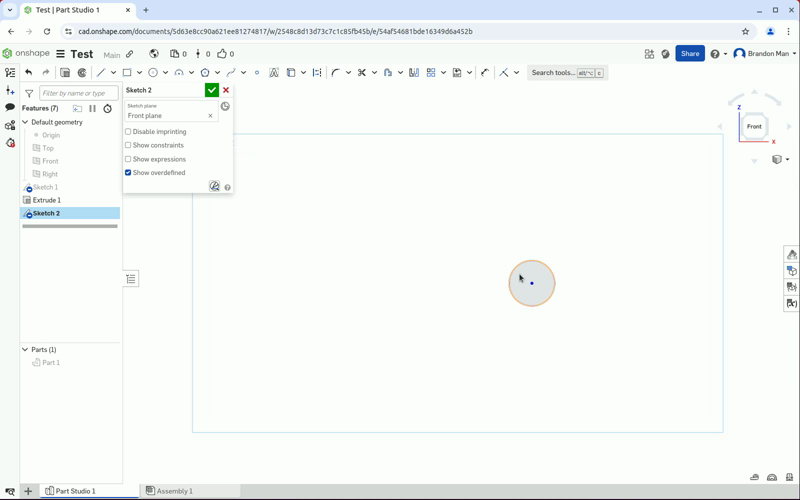
scroll(6)
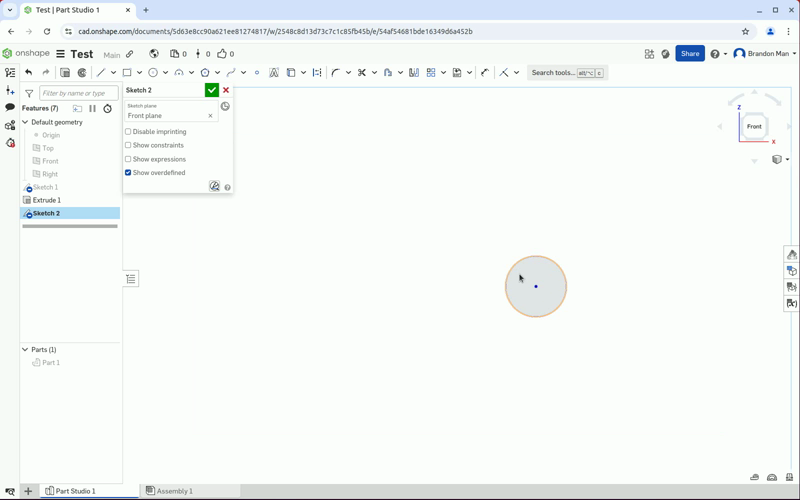
scroll(6)
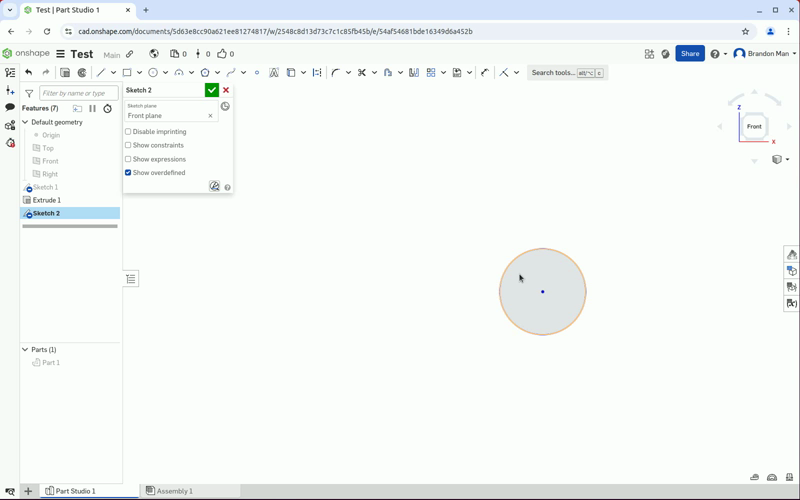
scroll(6)
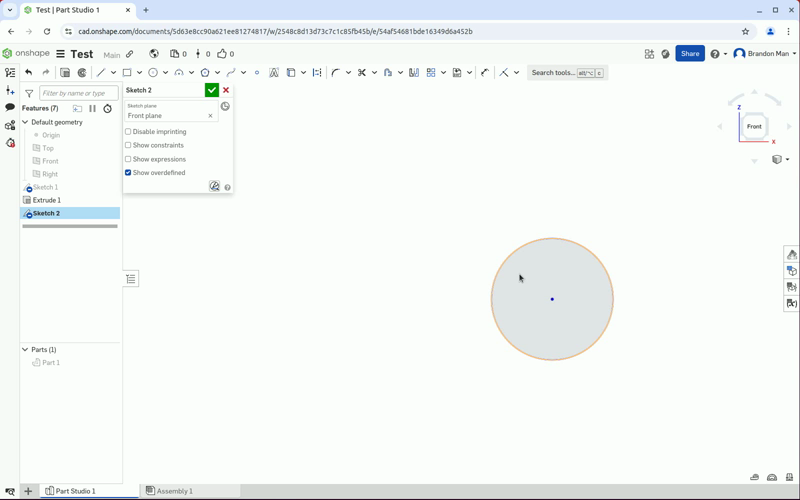
scroll(6)
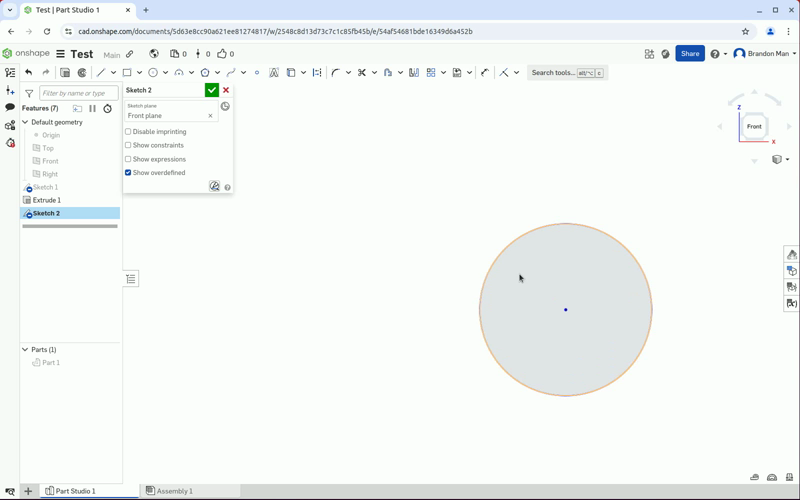
scroll(6)
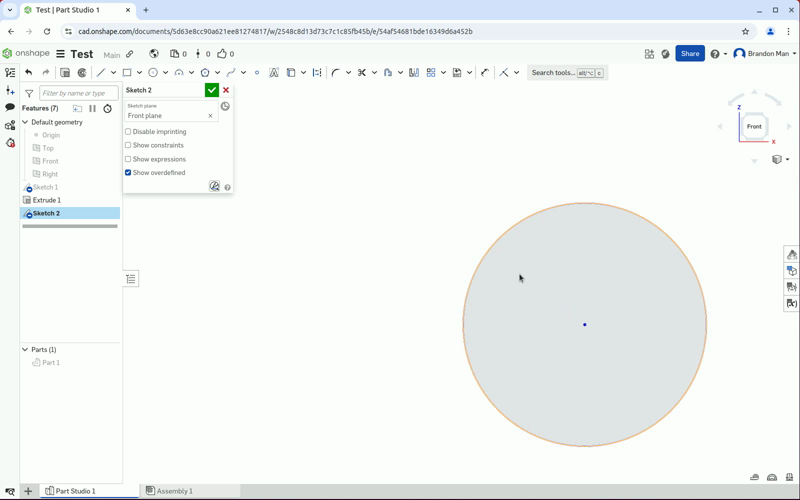
scroll(6)
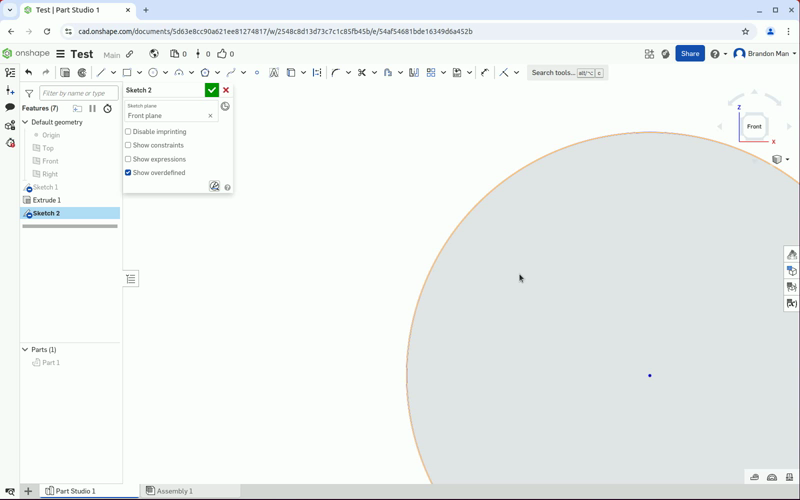
click(519, 273)
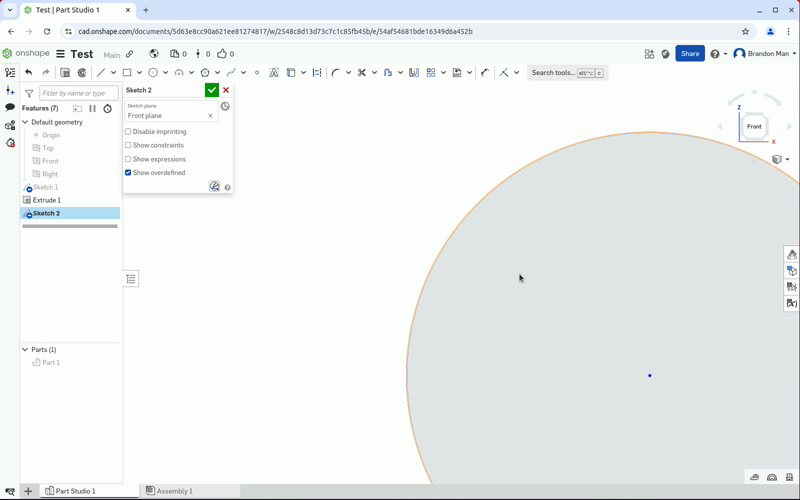
scroll(-6)
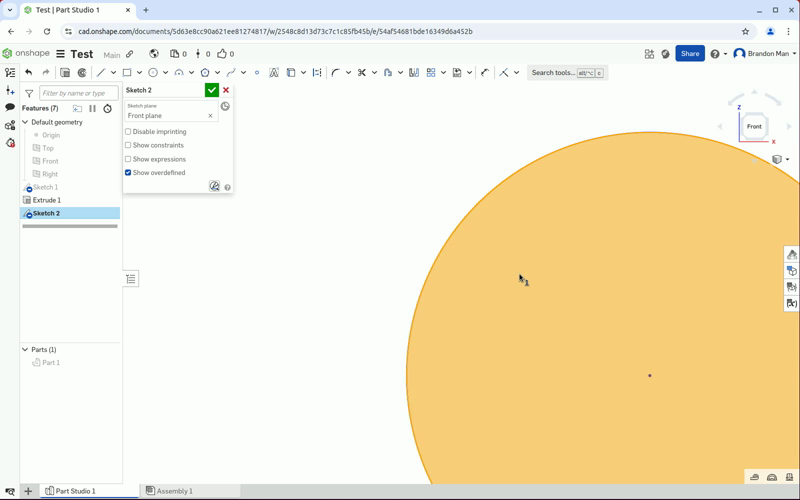
scroll(-6)
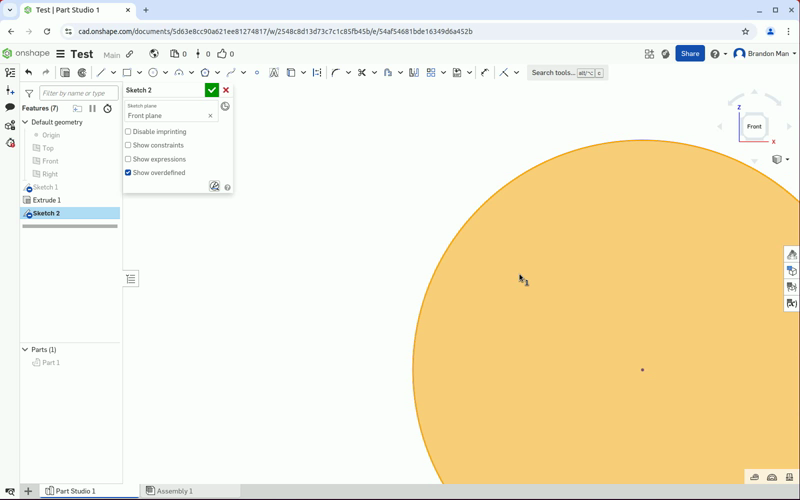
scroll(-6)
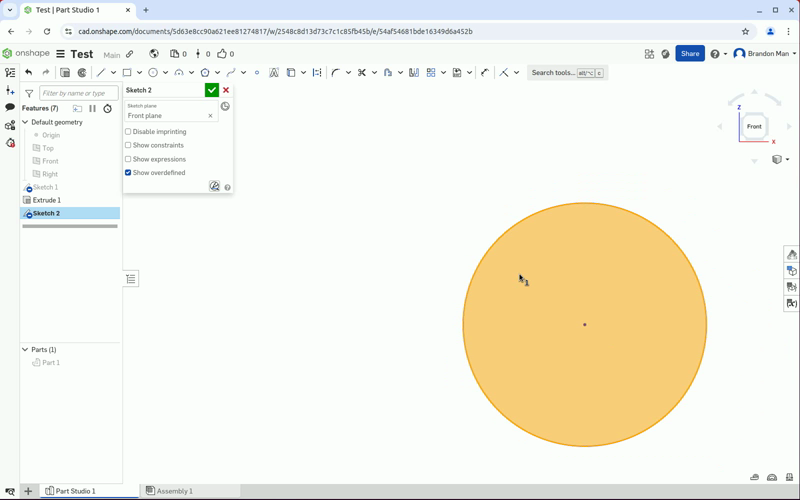
scroll(-6)
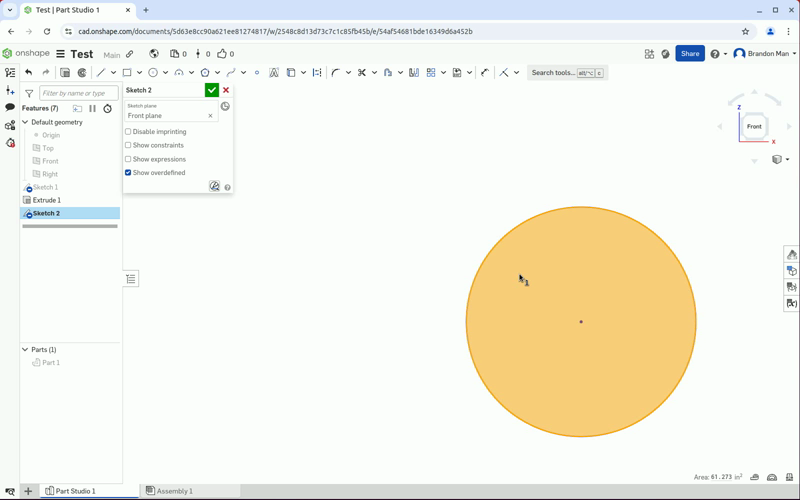
scroll(-6)
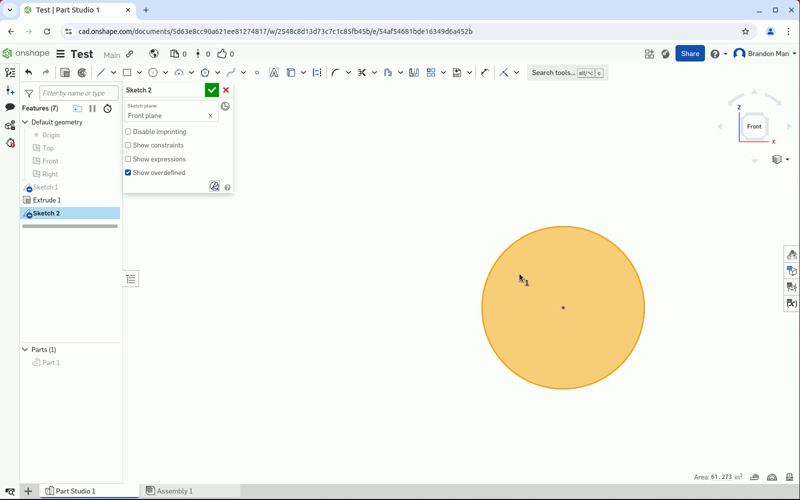
scroll(-6)
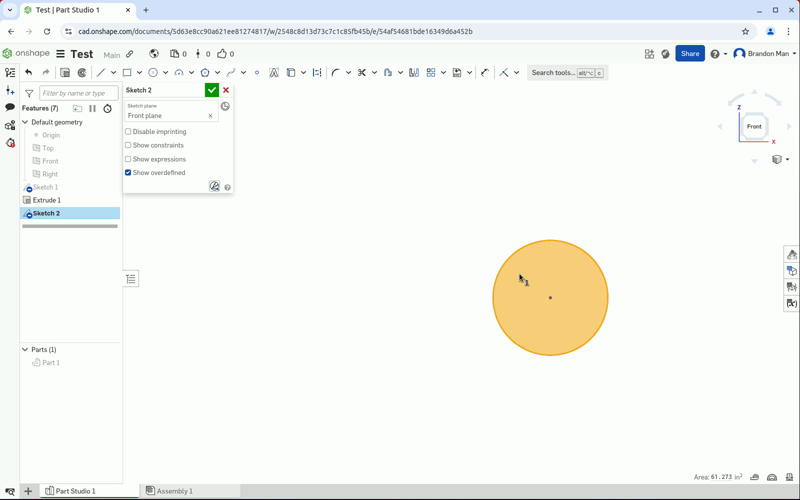
scroll(-6)
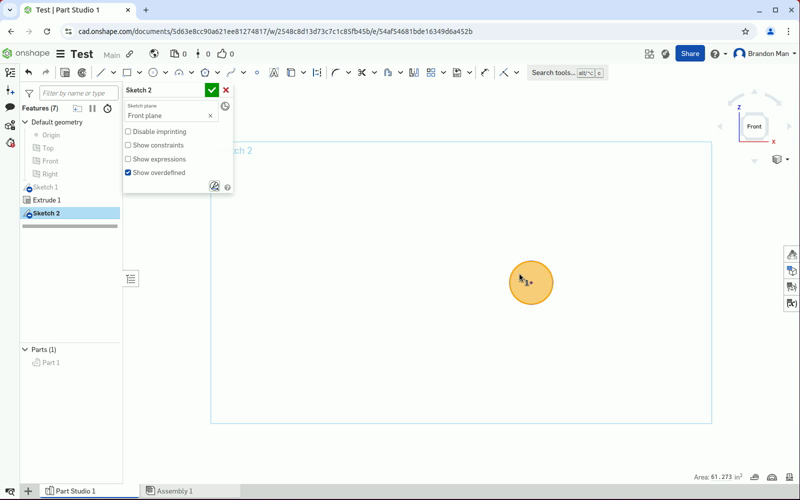
mouse_move(73, 352)
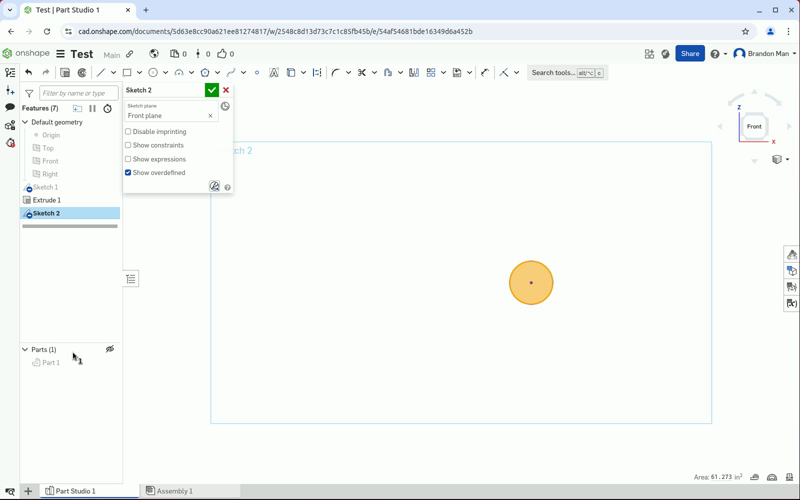
key(shift+y)
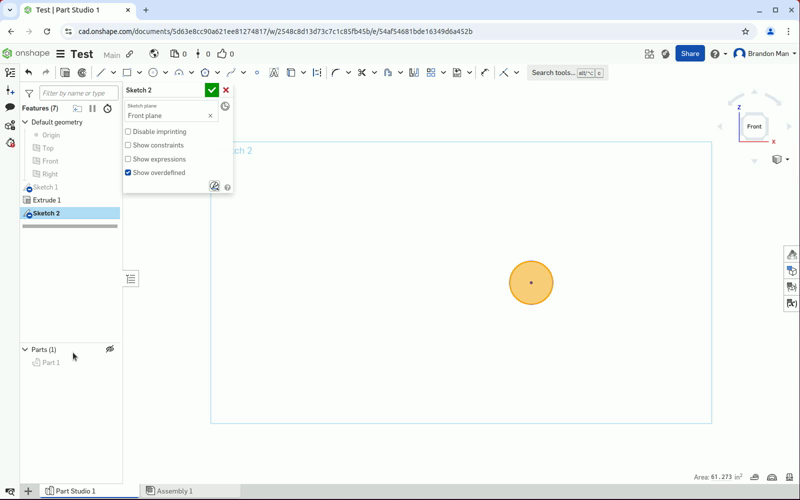
key(shift+e)
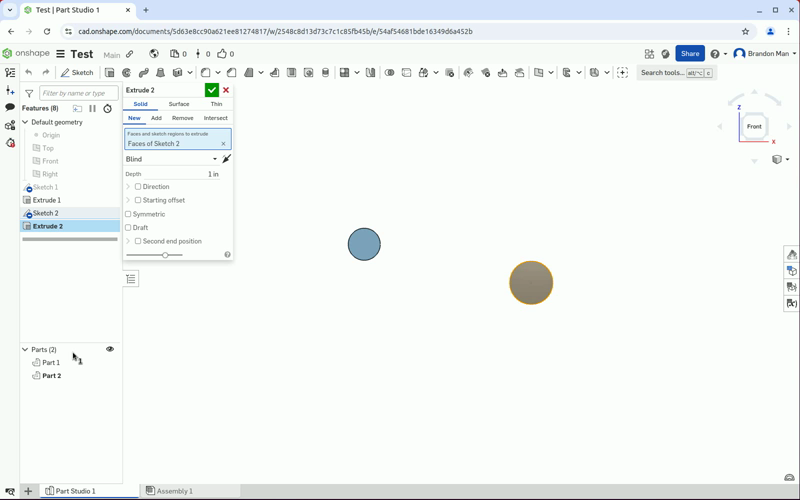
mouse_move(143, 106)
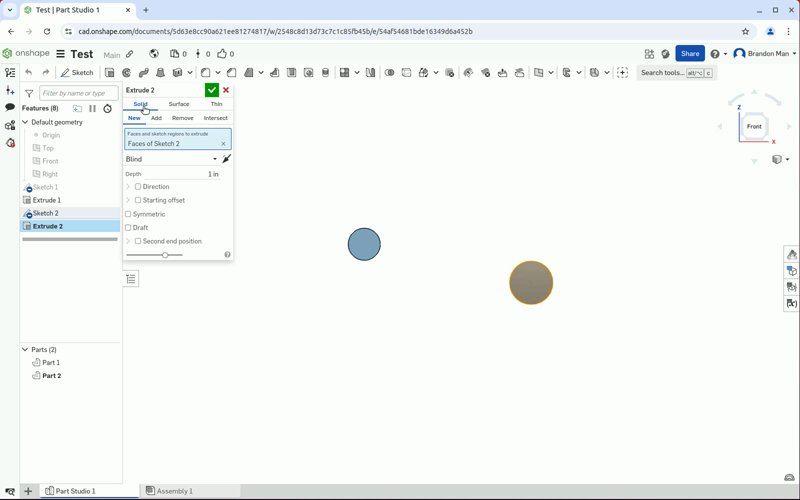
click(143, 106)
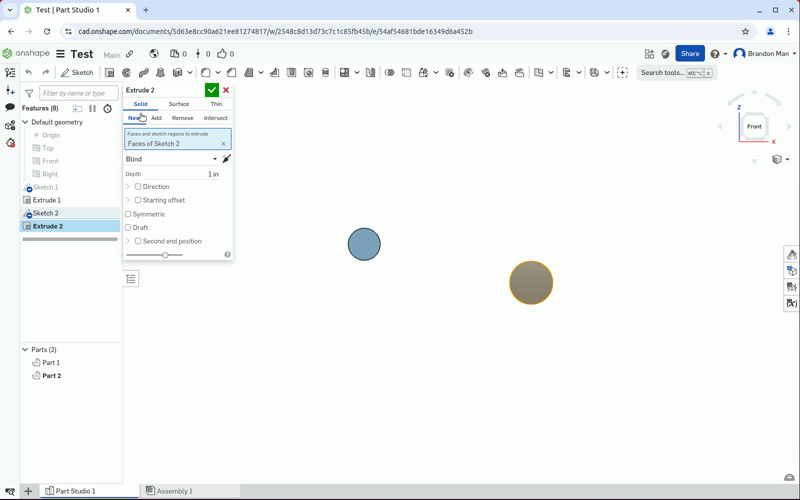
mouse_move(137, 120)
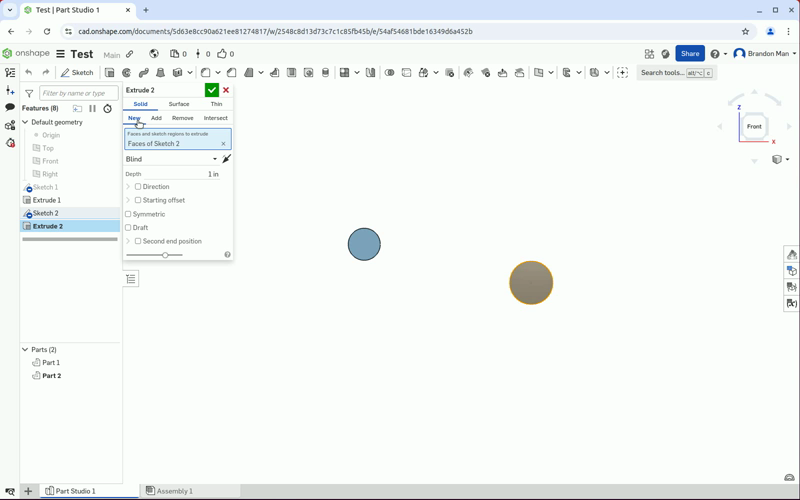
click(137, 120)
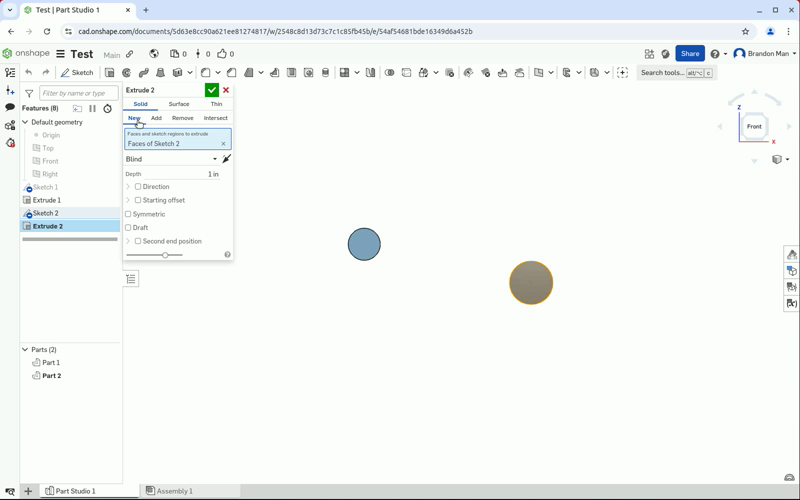
key(tab, 4)
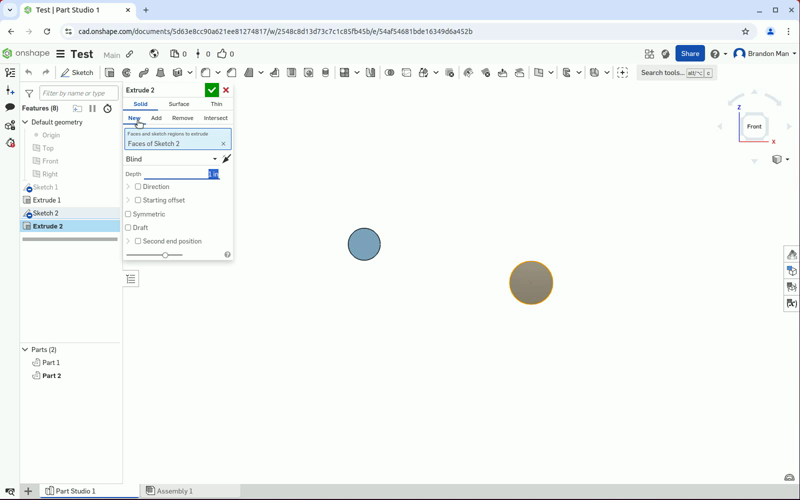
text(6.258)
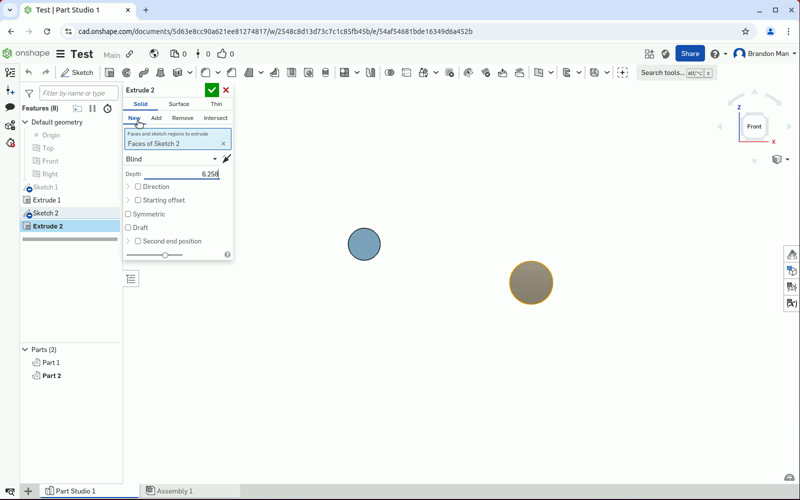
key(enter)
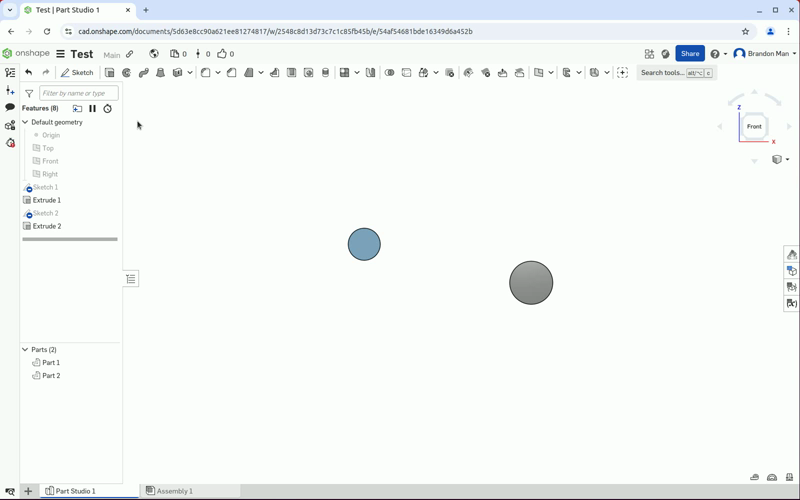
key(shift+h)
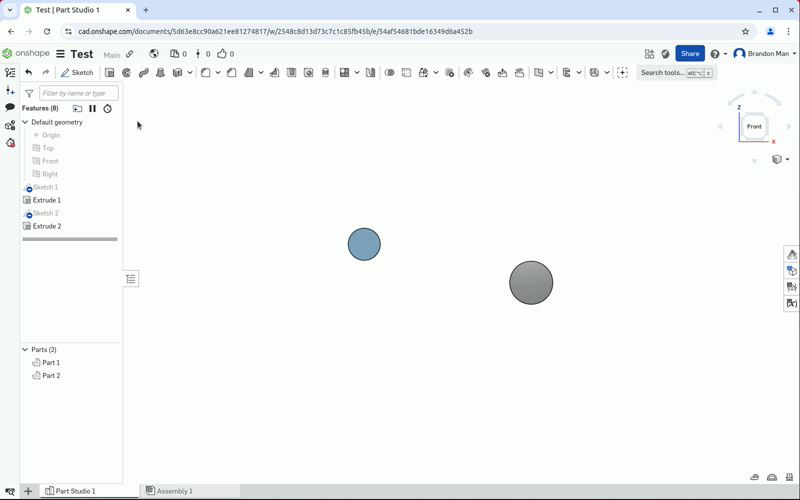
key(shift+h)
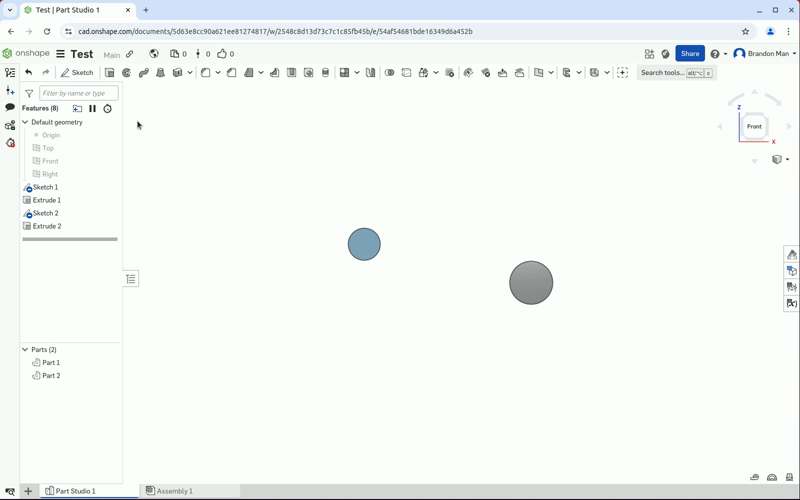
key(shift+7)
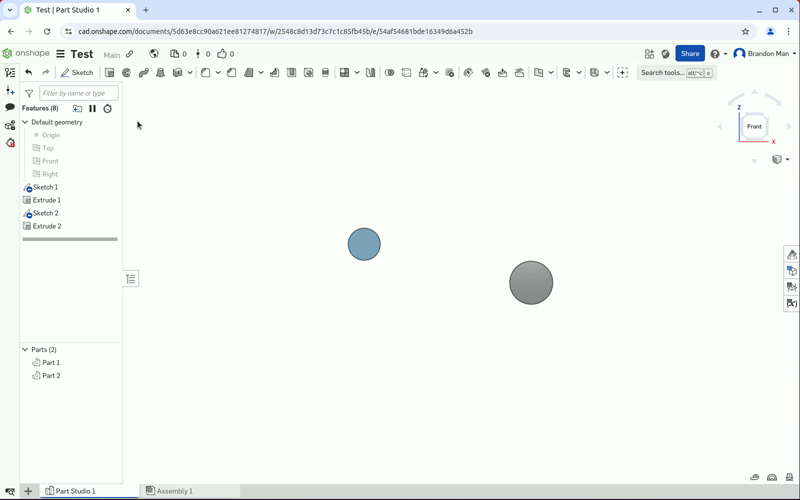
key(left, 2)
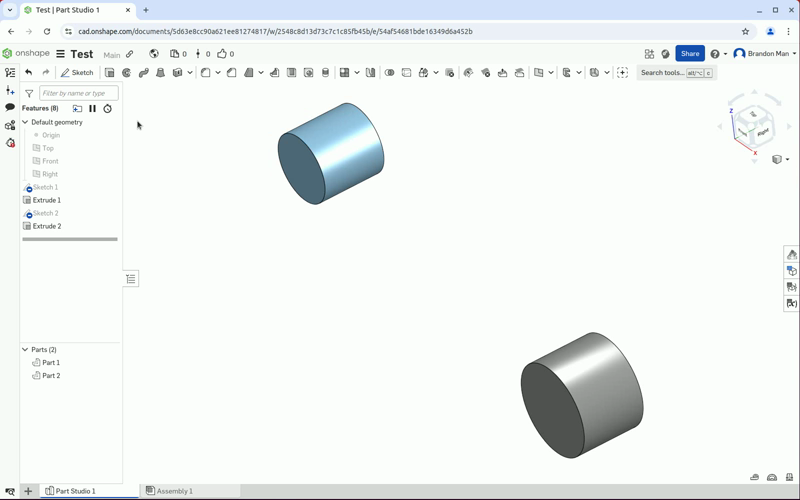
key(down, 2)
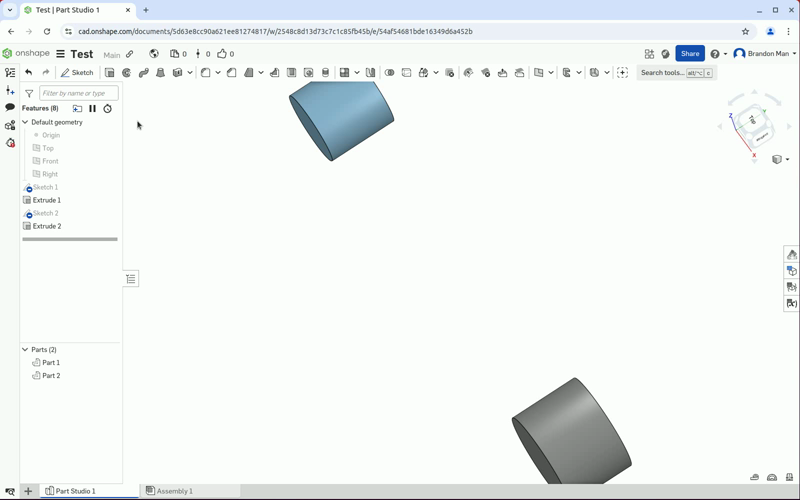
key(up, 2)
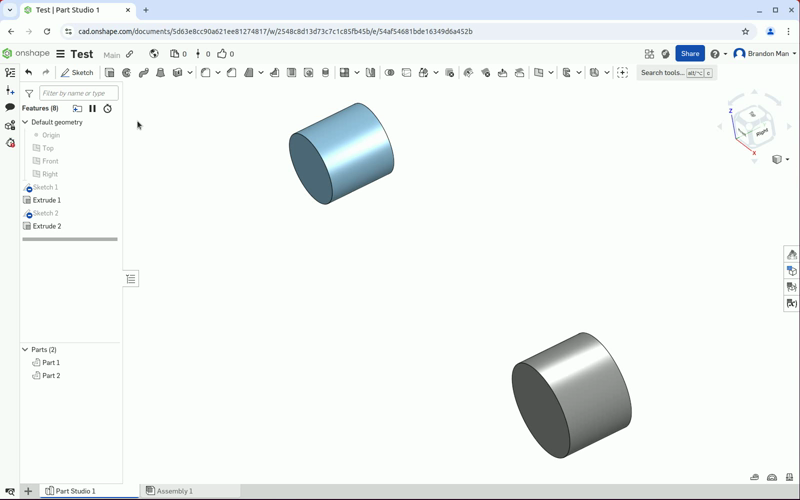
key(right, 2)
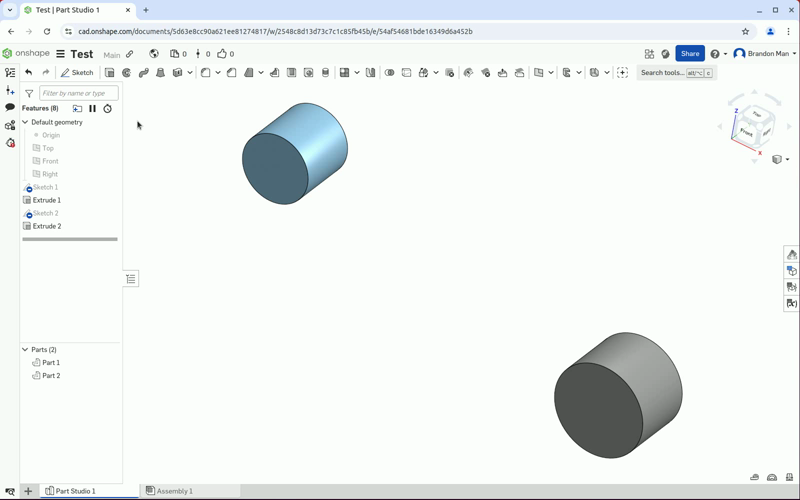
mouse_move(73, 189)
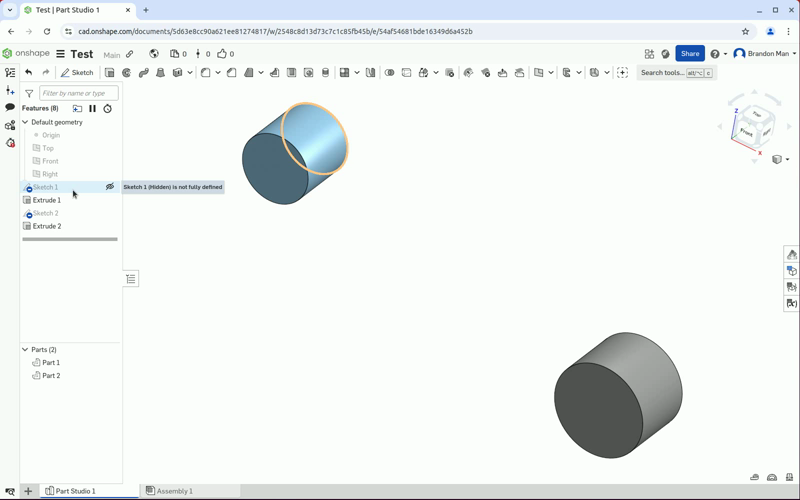
click(73, 189)